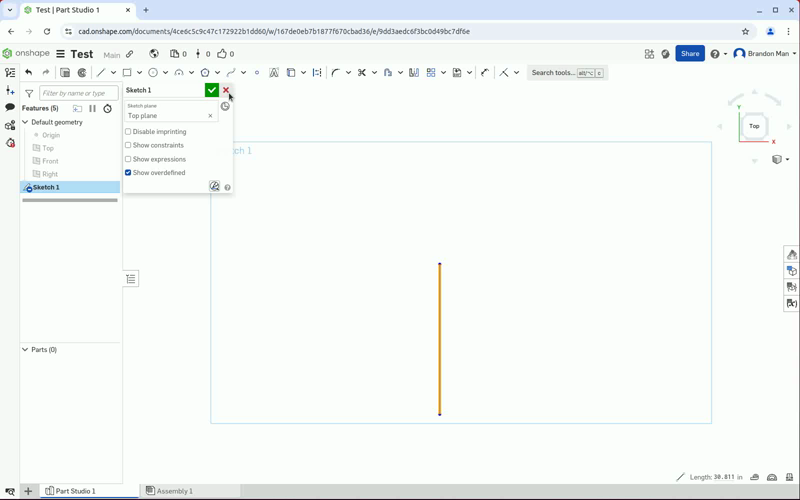
key(shift+h)
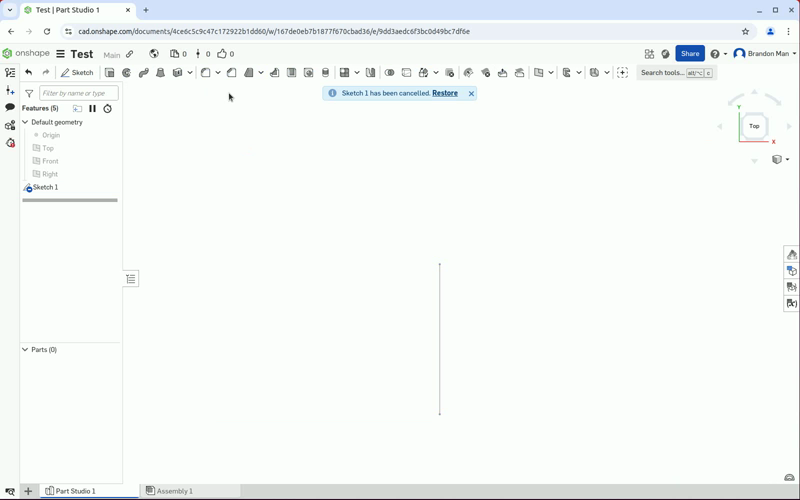
key(shift+s)
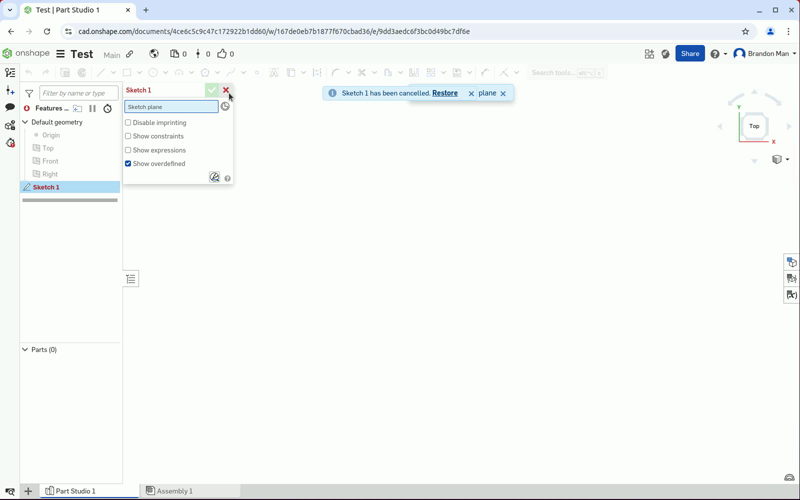
mouse_move(73, 150)
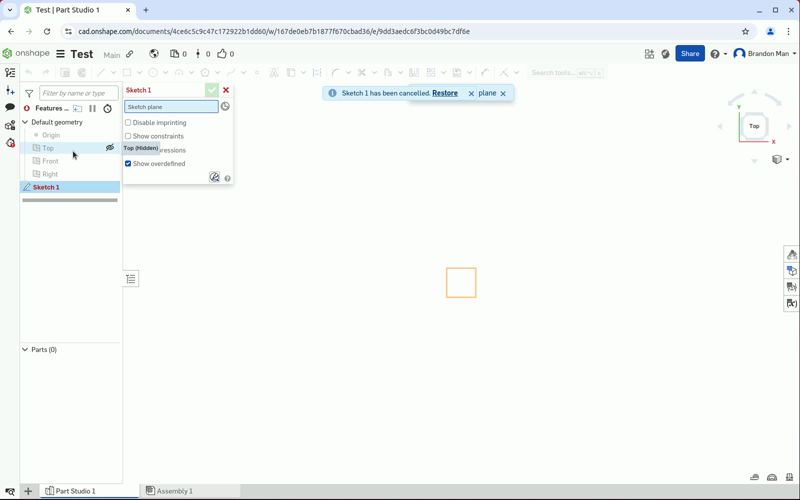
click(73, 150)
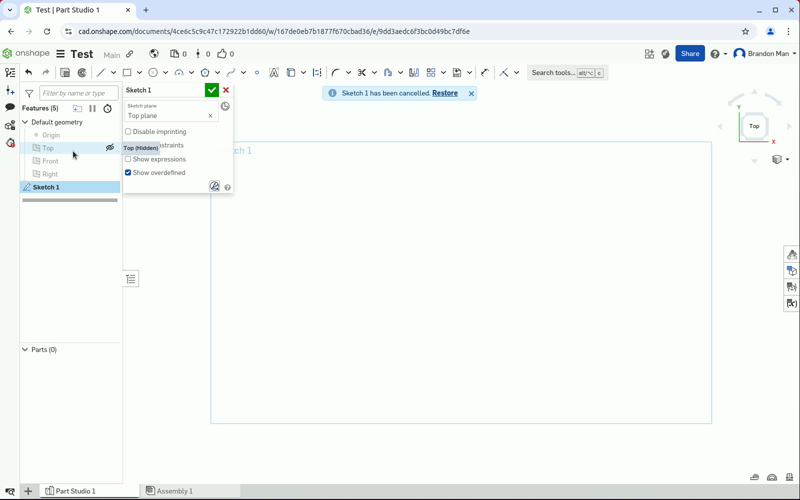
mouse_move(73, 352)
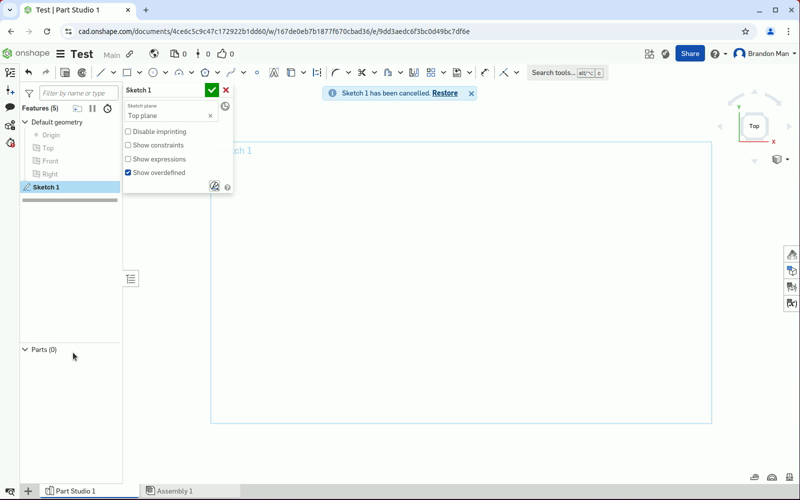
key(y)
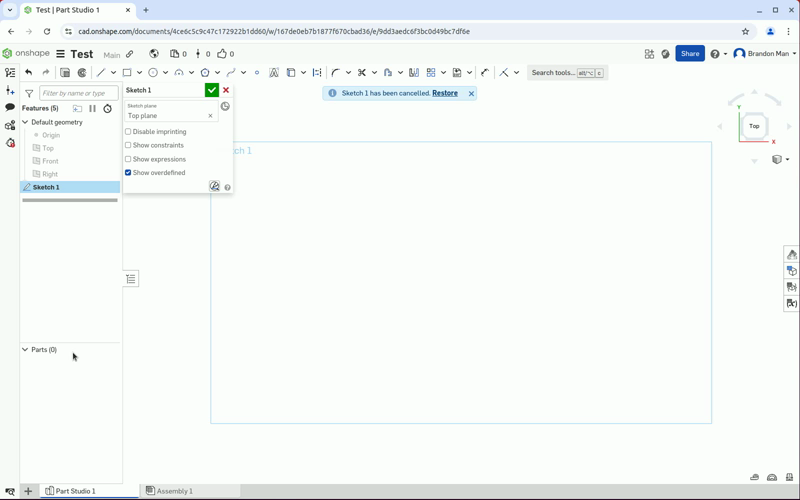
key(l)
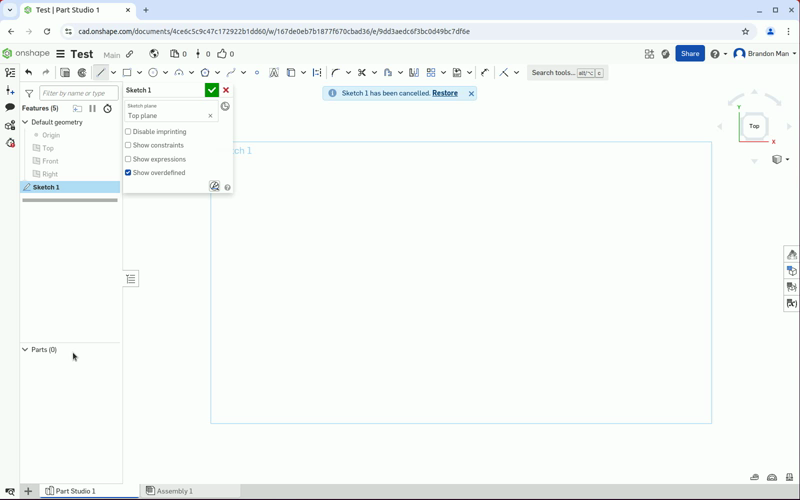
key_down(shift)
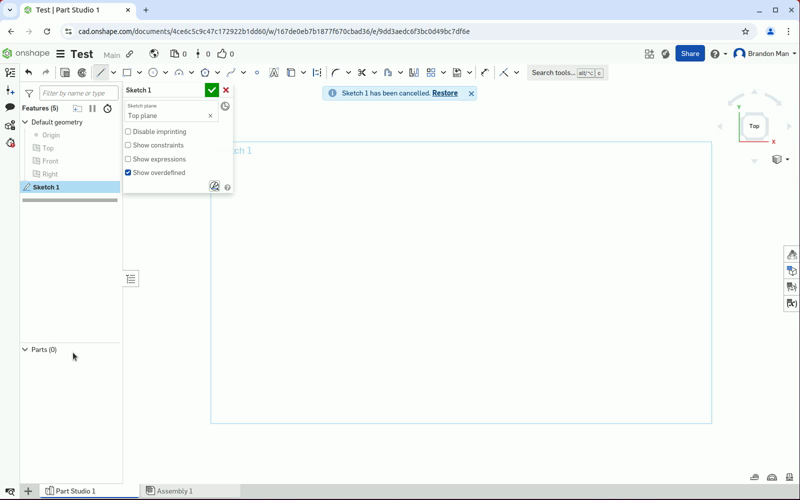
mouse_move(348, 339)
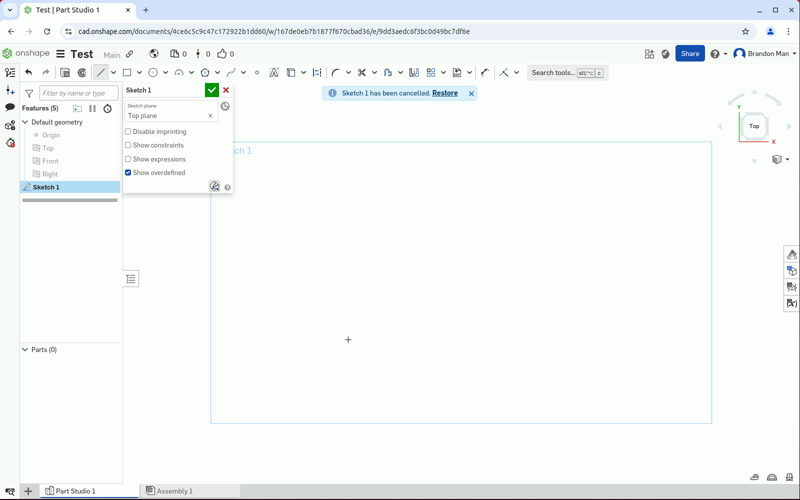
click(348, 339)
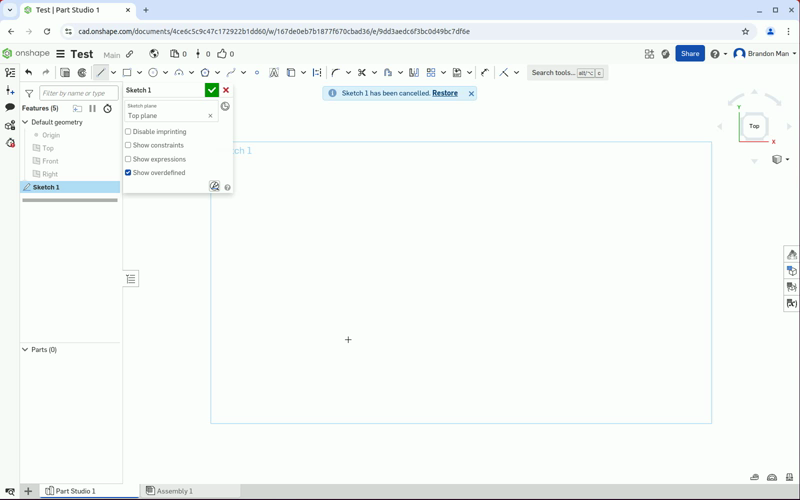
key_up(shift)
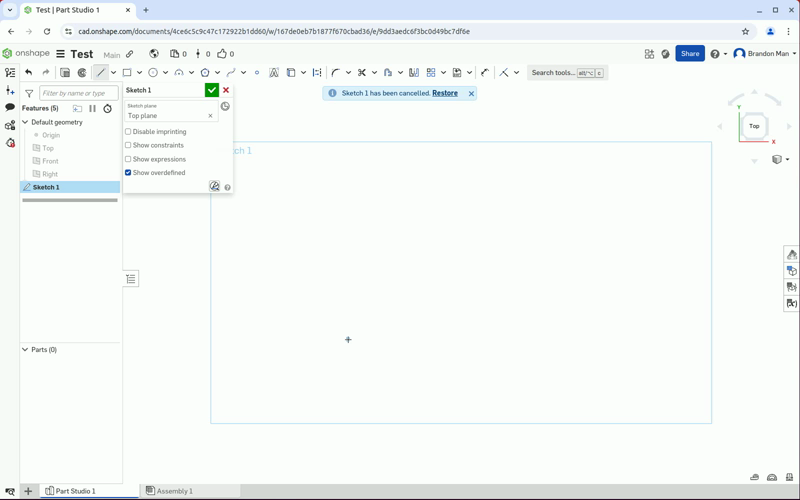
key_down(shift)
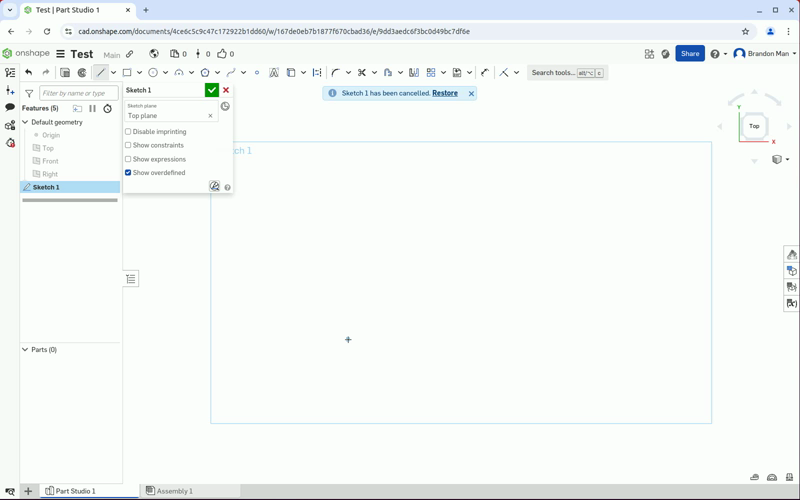
mouse_move(572, 339)
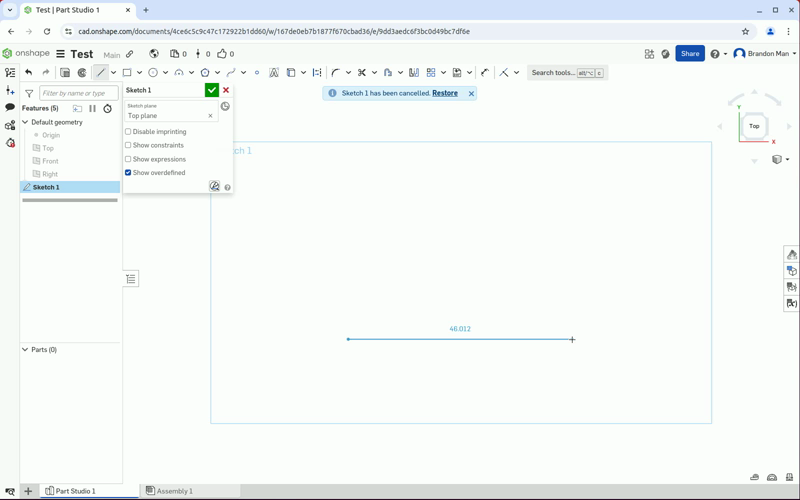
click(572, 339)
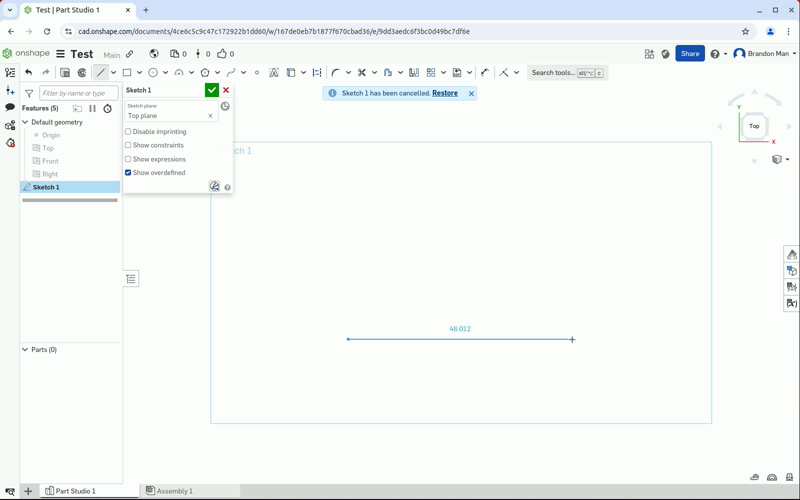
key_up(shift)
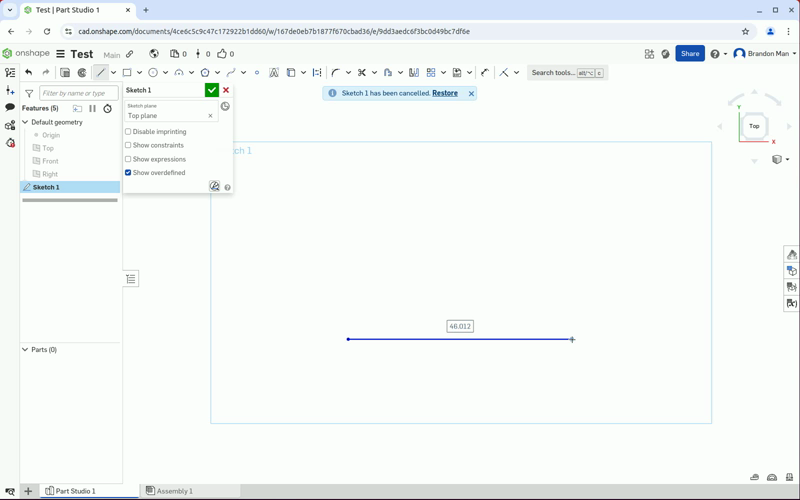
key_down(shift)
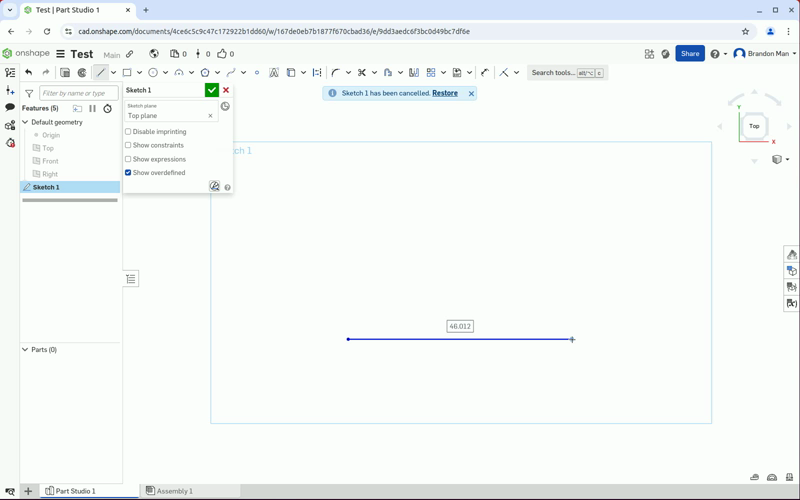
mouse_move(572, 226)
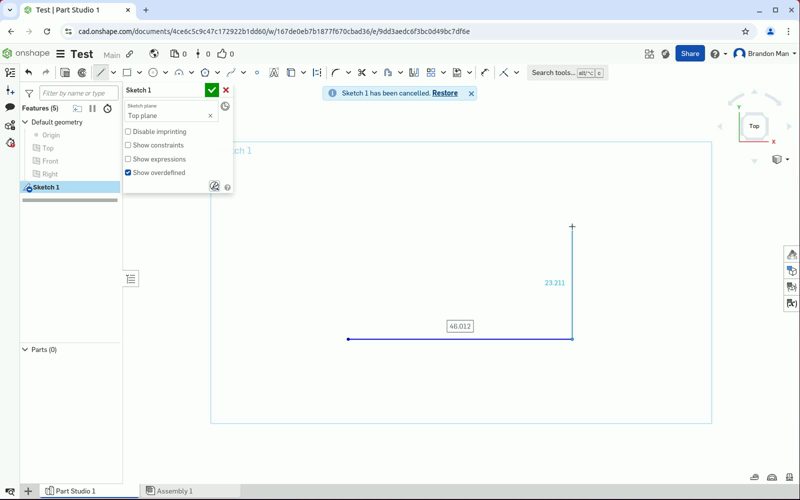
click(572, 226)
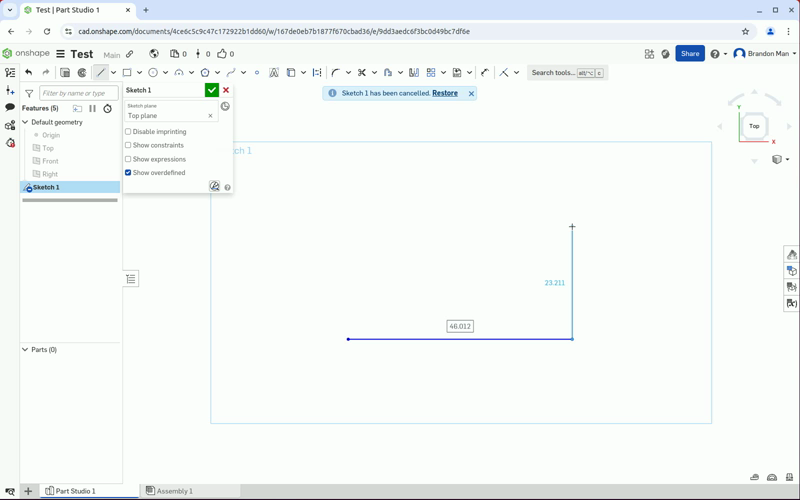
key_up(shift)
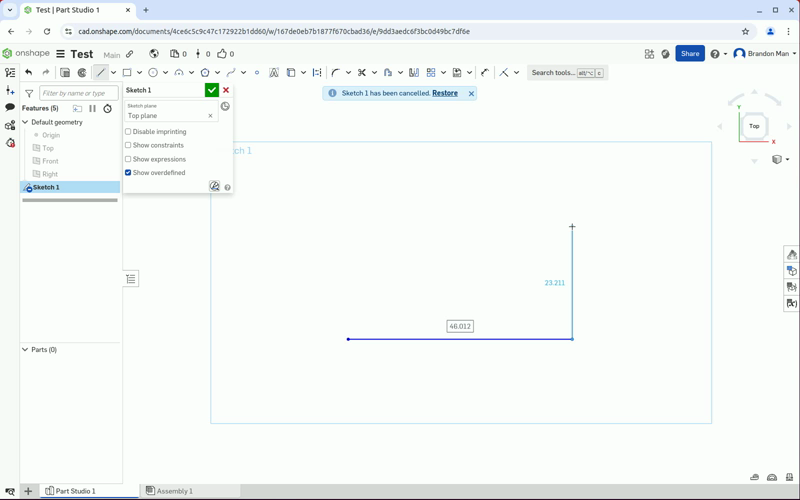
key_down(shift)
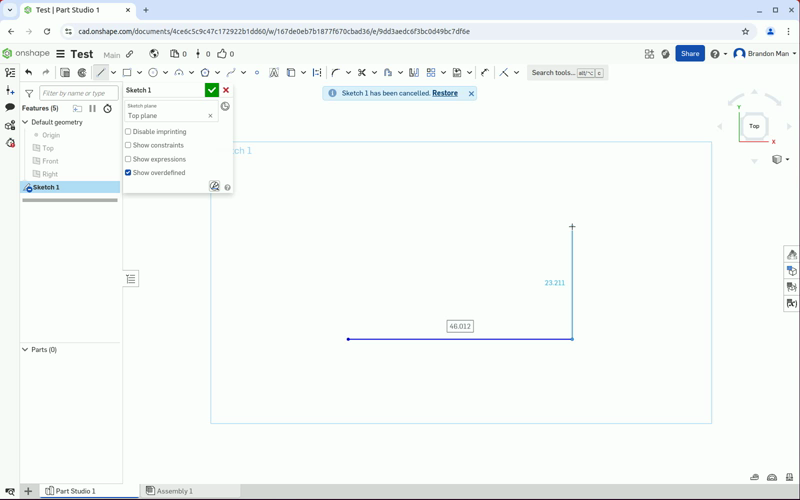
mouse_move(348, 226)
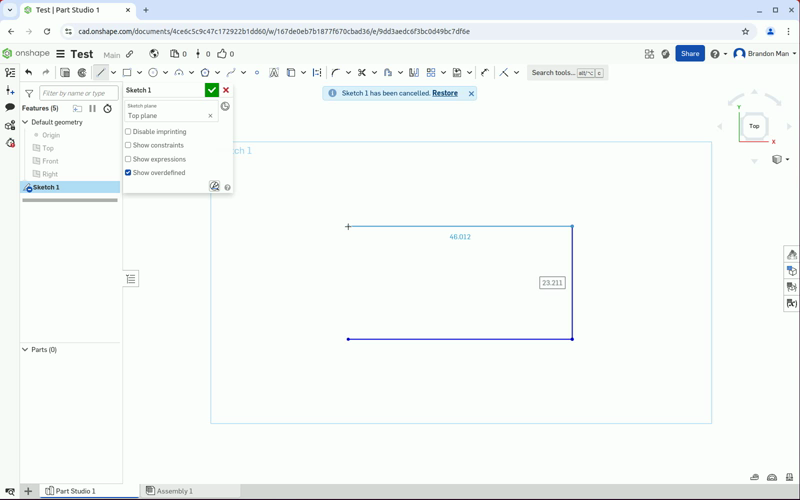
click(348, 226)
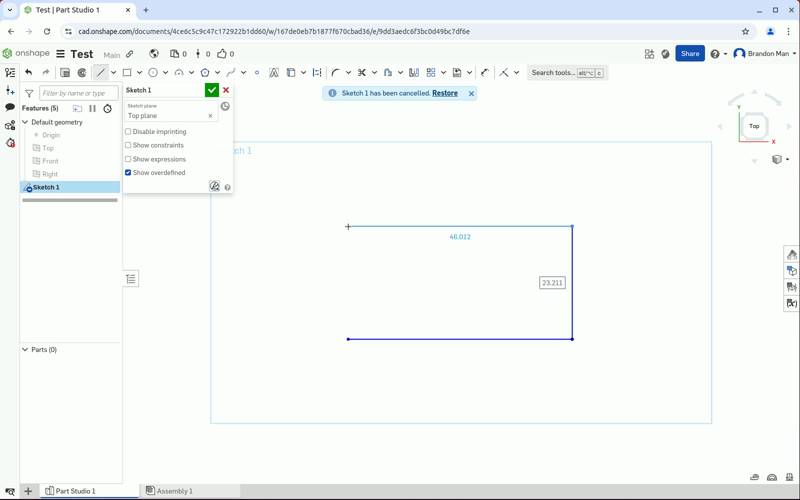
key_up(shift)
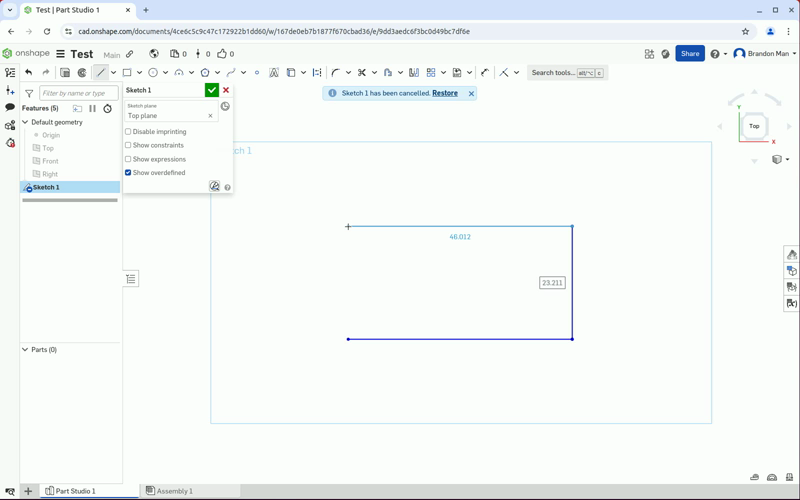
key_down(shift)
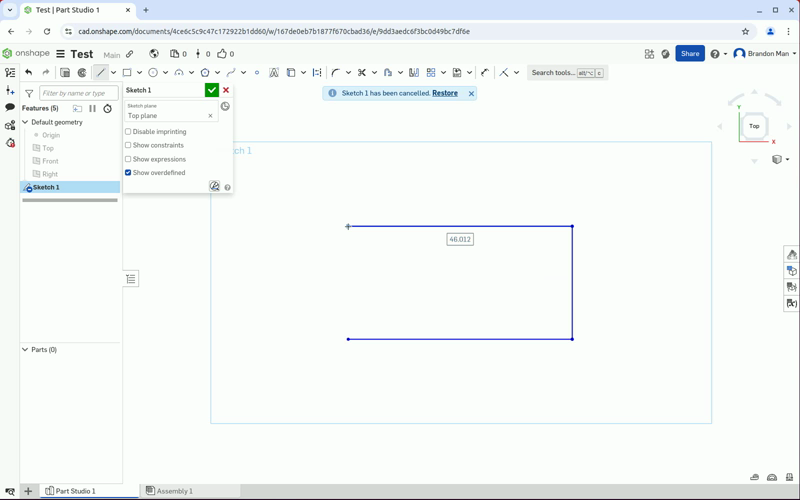
mouse_move(348, 339)
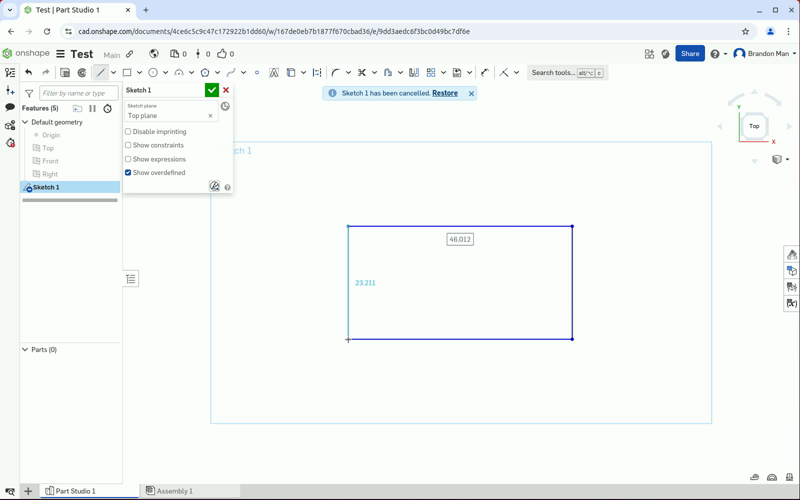
key_up(shift)
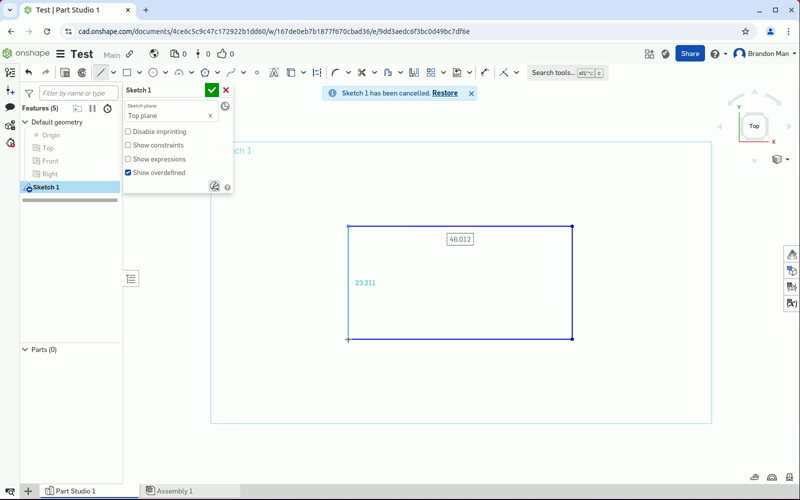
click(348, 339)
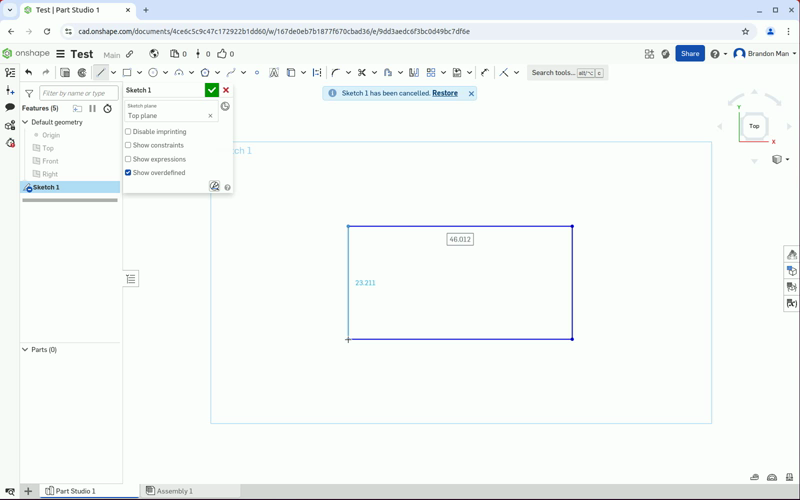
key(esc)
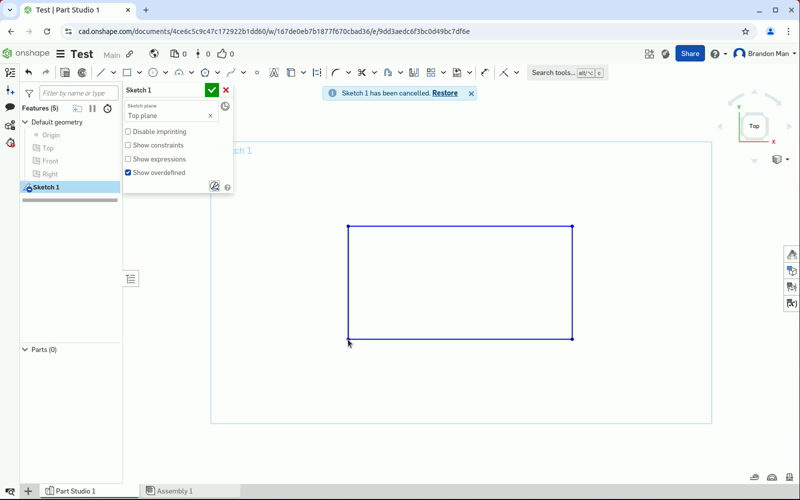
mouse_move(440, 303)
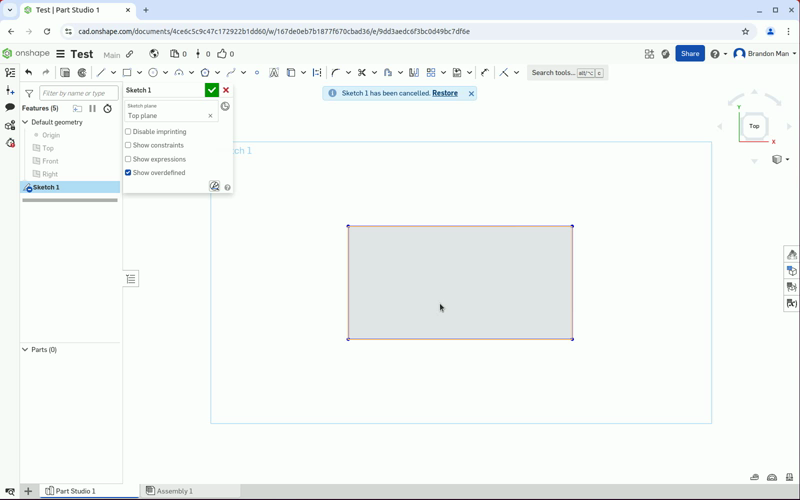
click(440, 303)
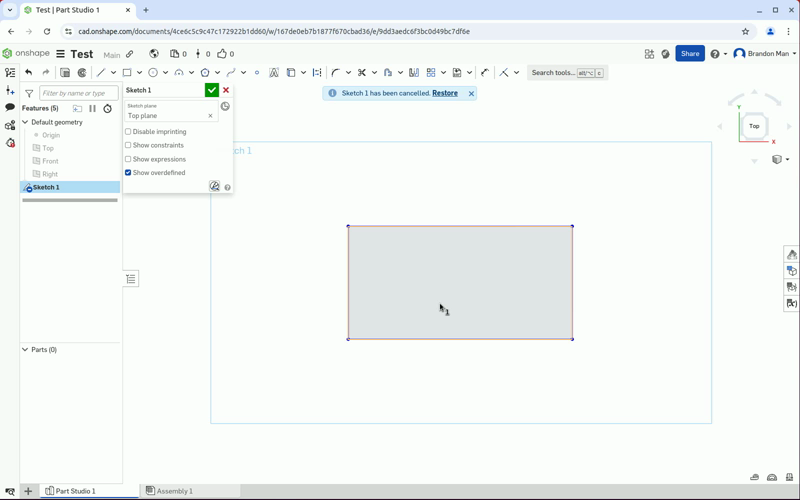
mouse_move(73, 352)
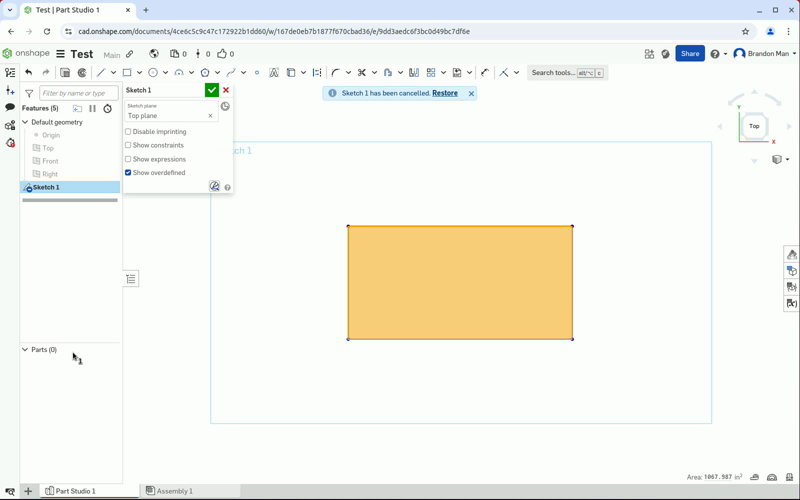
key(shift+y)
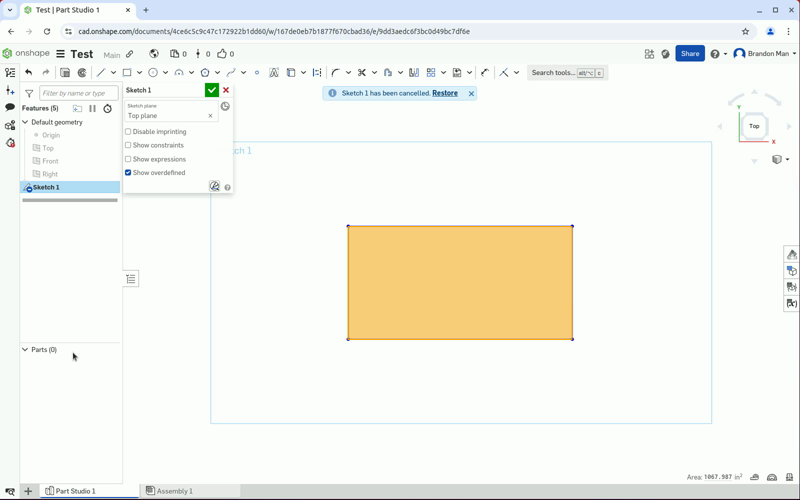
key(shift+e)
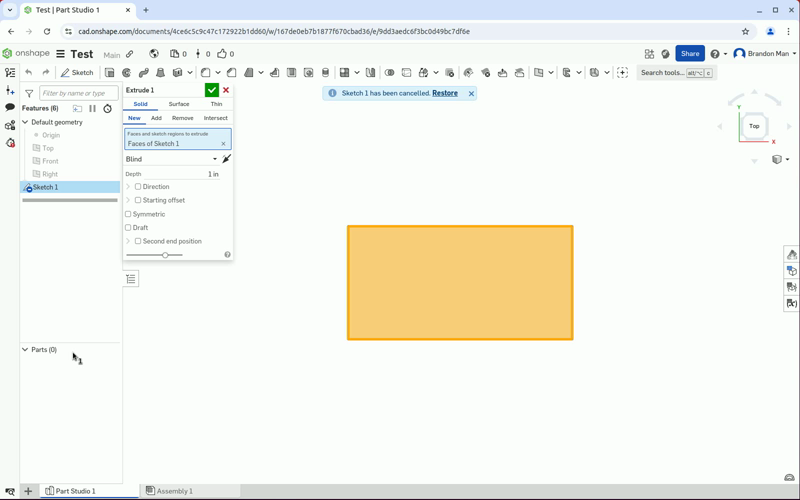
mouse_move(143, 106)
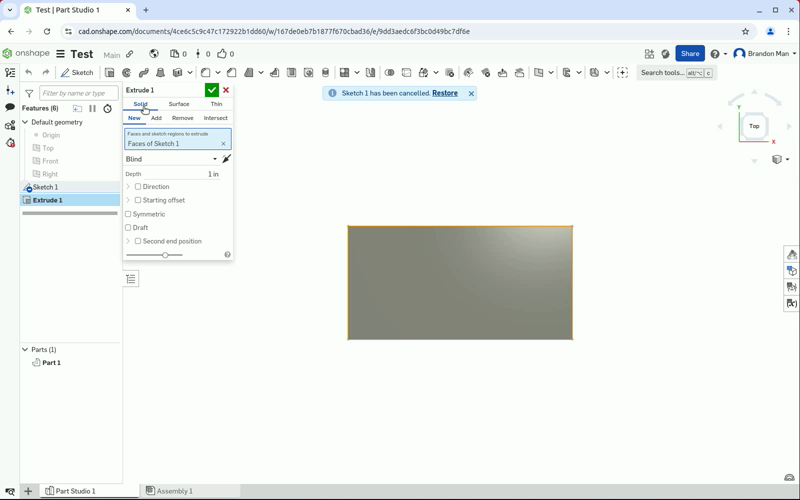
click(143, 106)
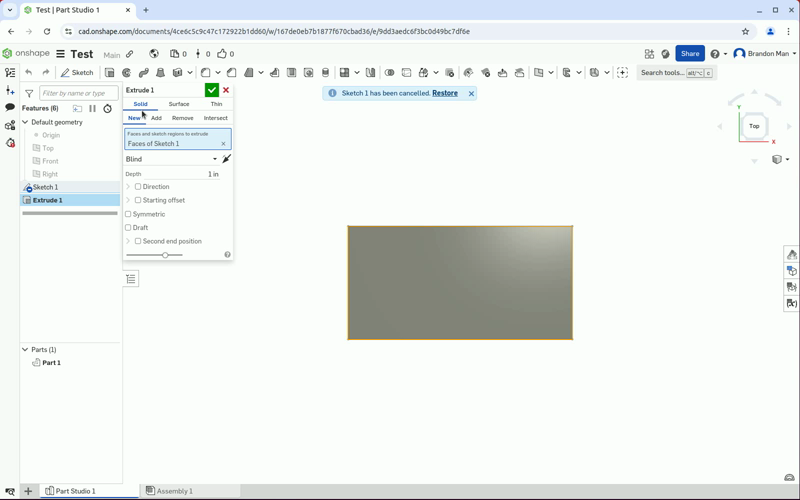
mouse_move(137, 120)
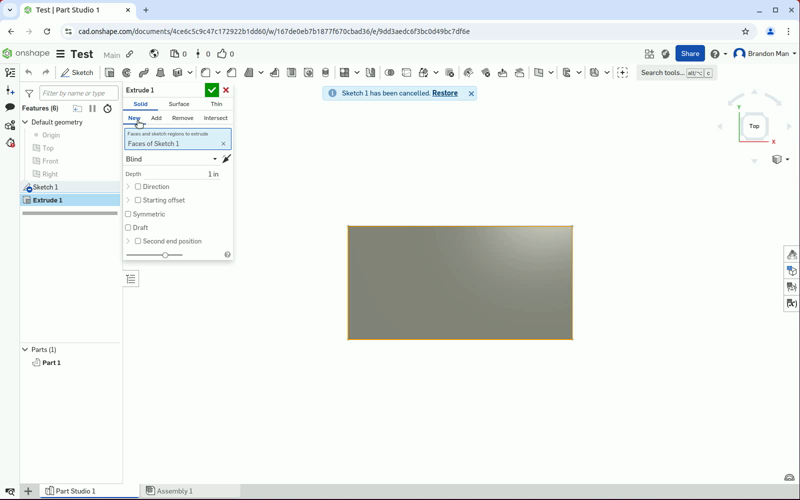
click(137, 120)
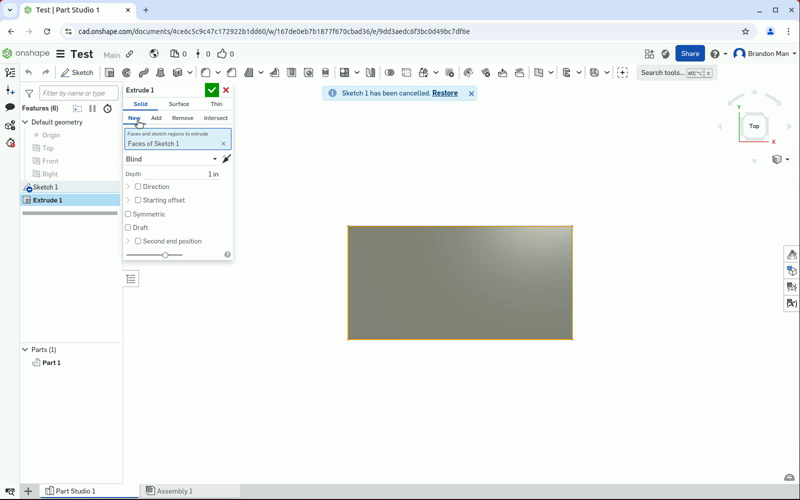
key(tab, 4)
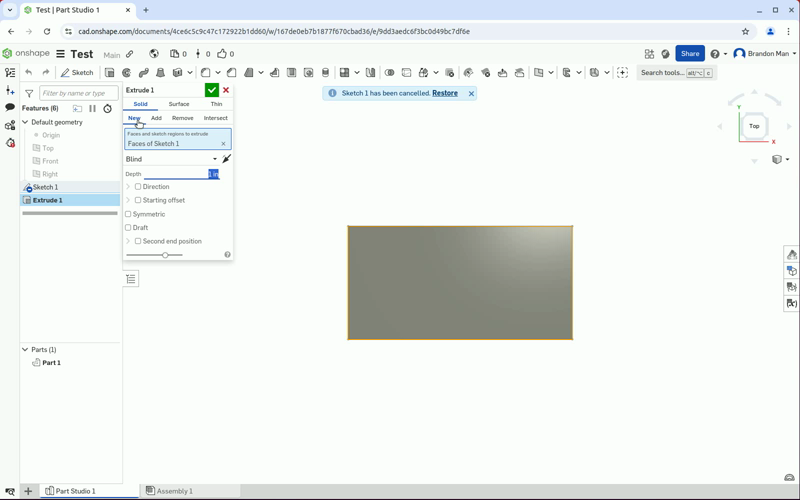
text(23.108)
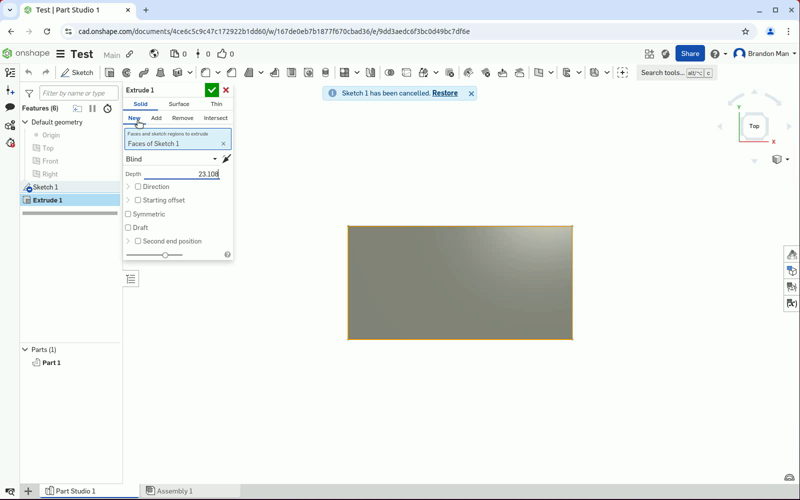
key(enter)
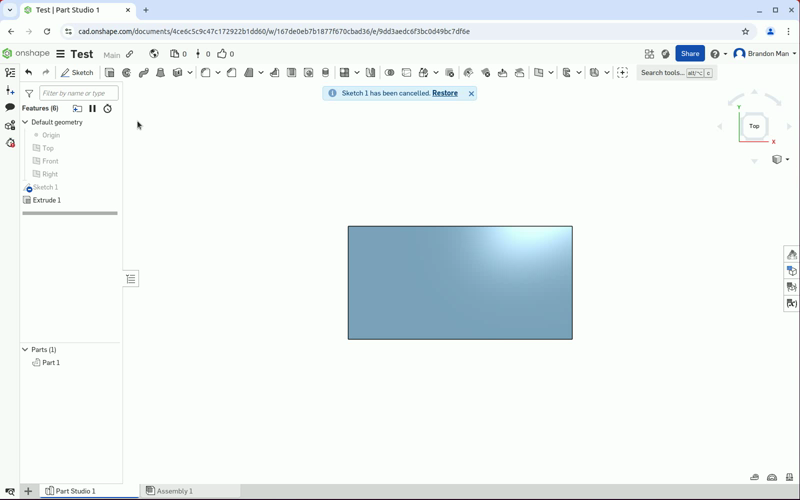
key(shift+h)
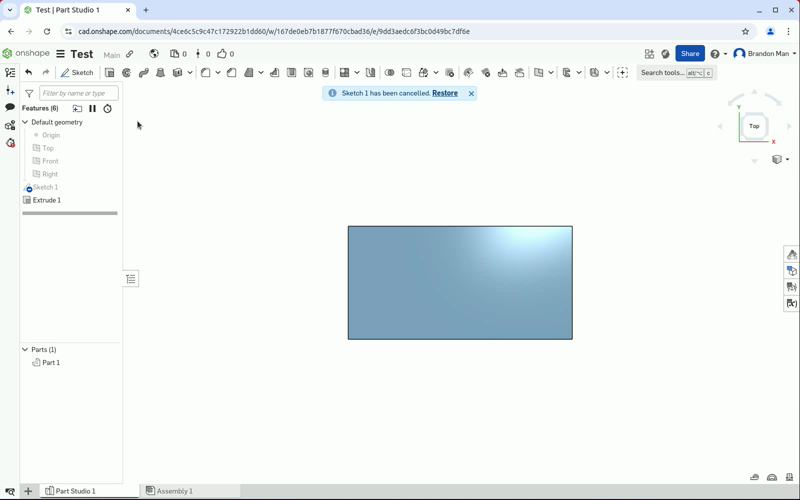
key(shift+h)
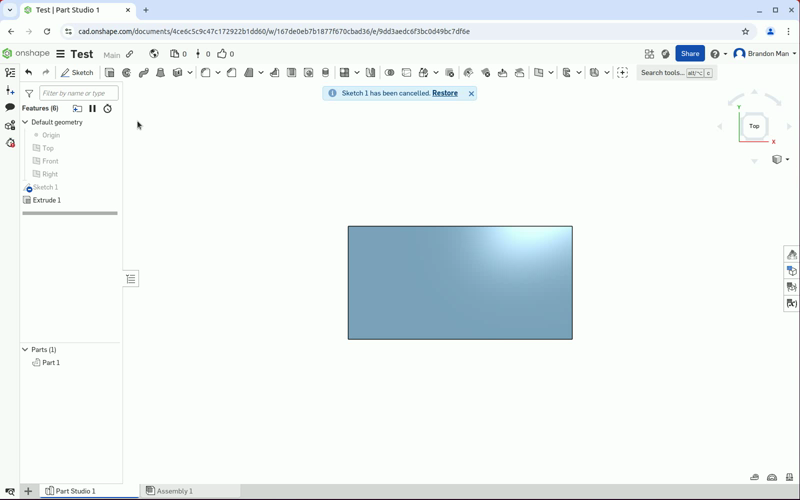
mouse_move(73, 189)
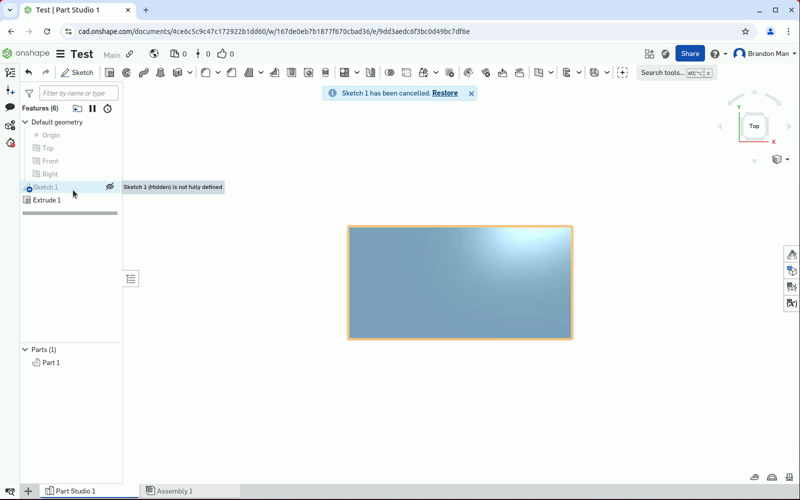
click(73, 189)
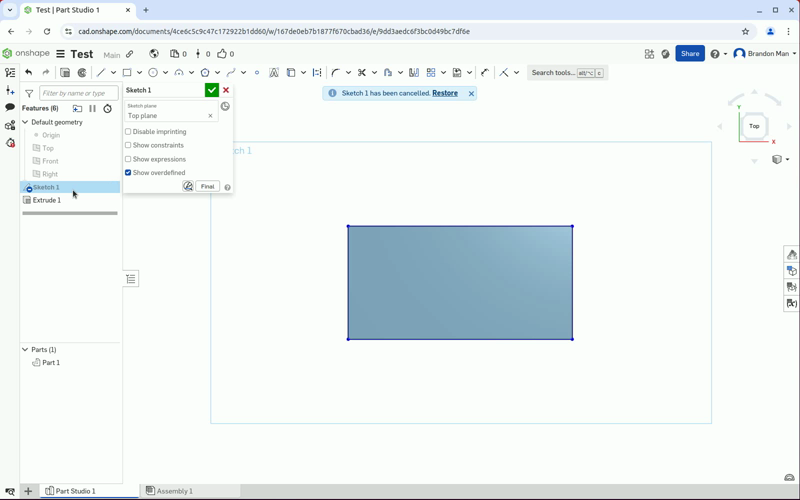
mouse_move(229, 92)
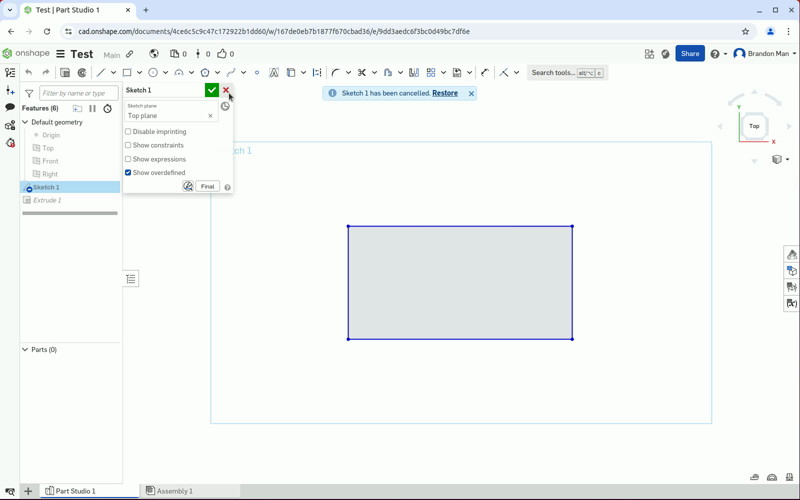
click(229, 92)
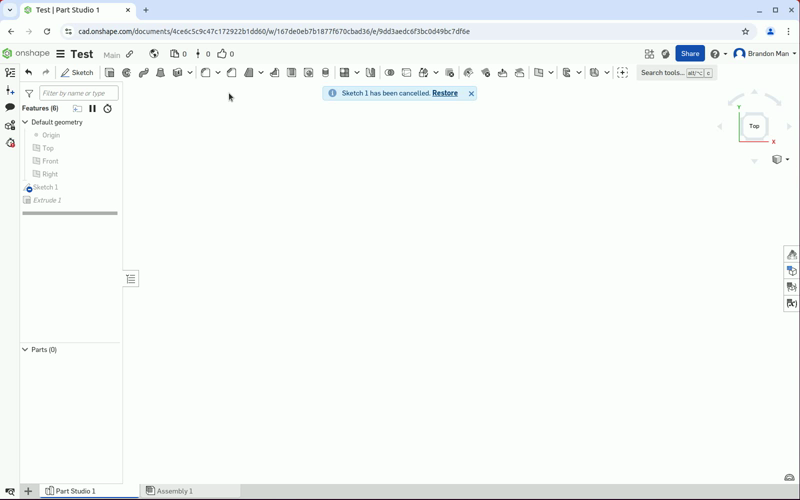
mouse_move(541, 75)
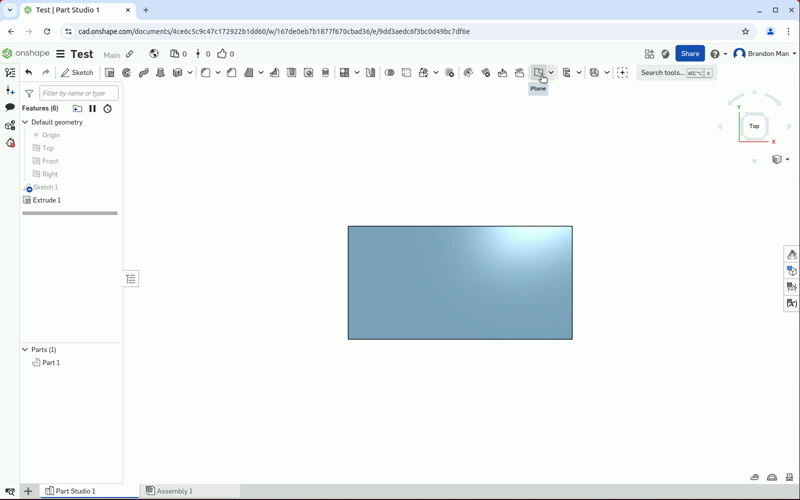
click(541, 75)
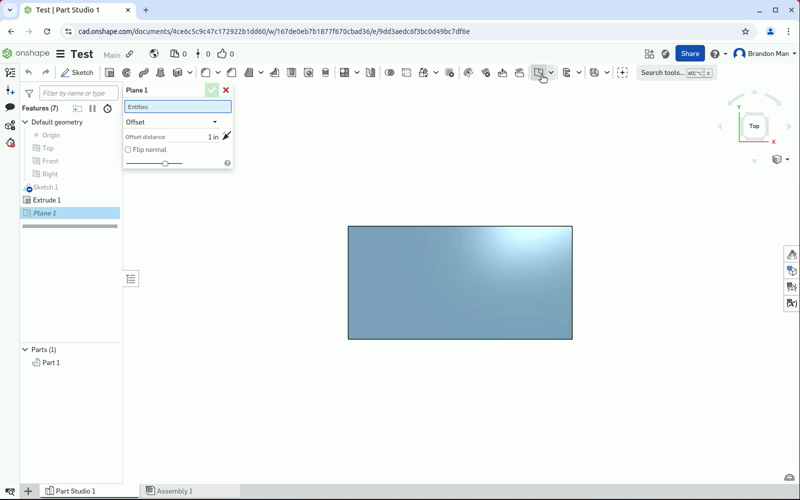
mouse_move(73, 150)
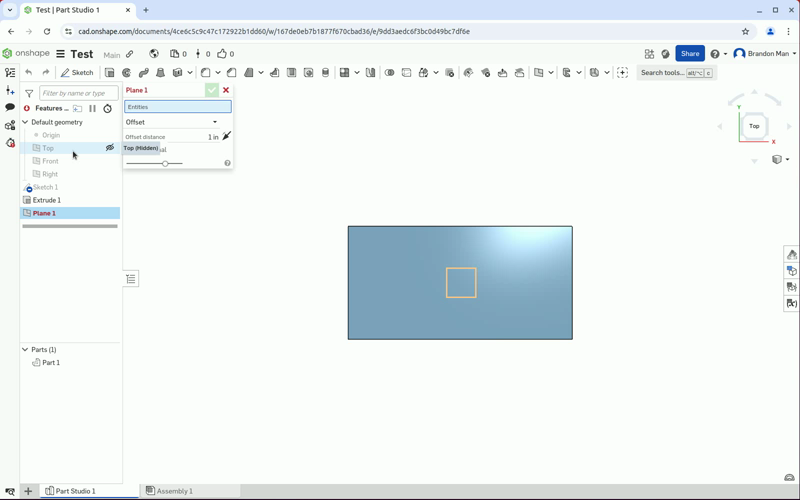
click(73, 150)
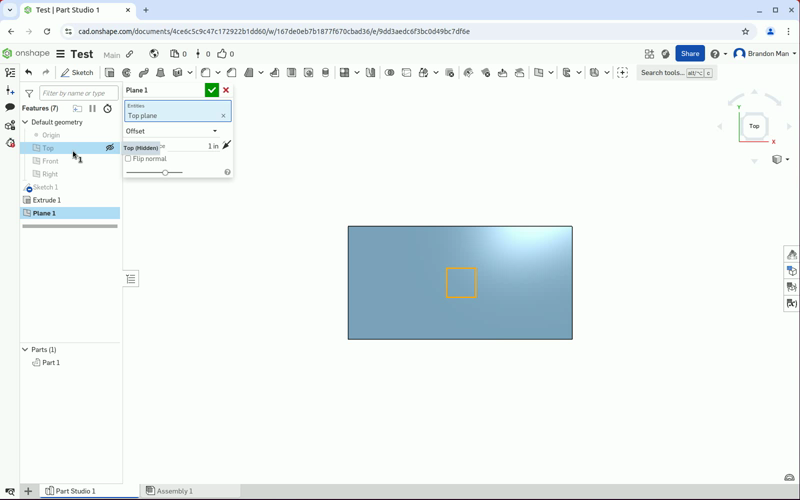
key(tab, 2)
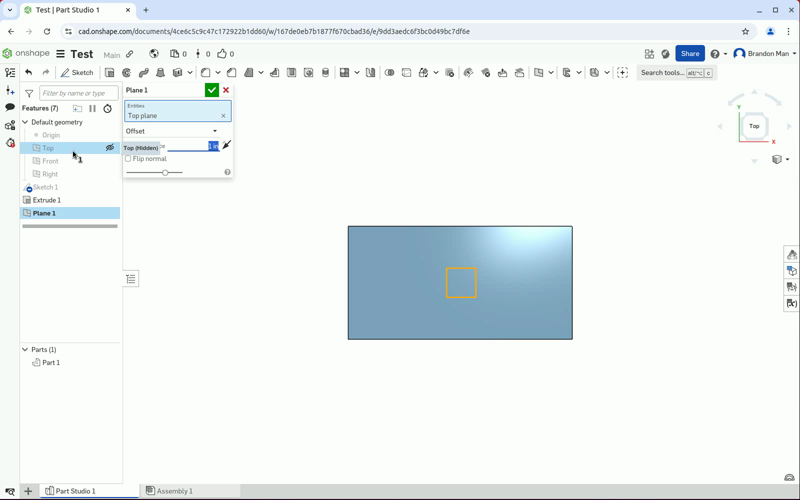
text(23.108)
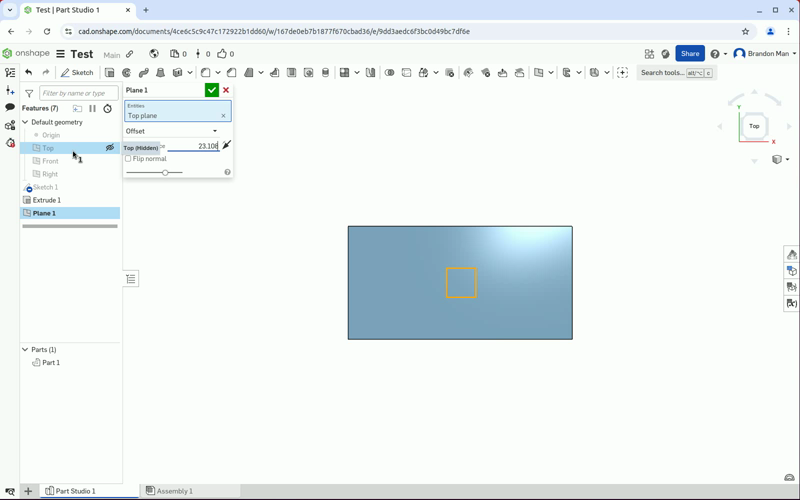
key(enter, 2)
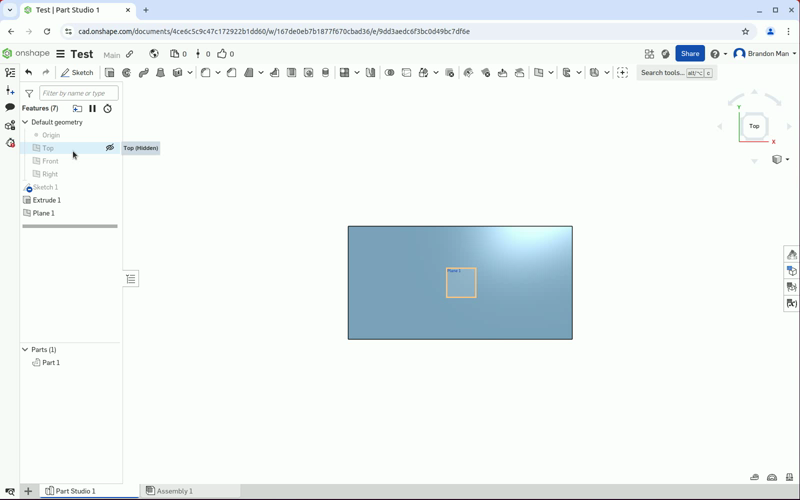
key(shift+s)
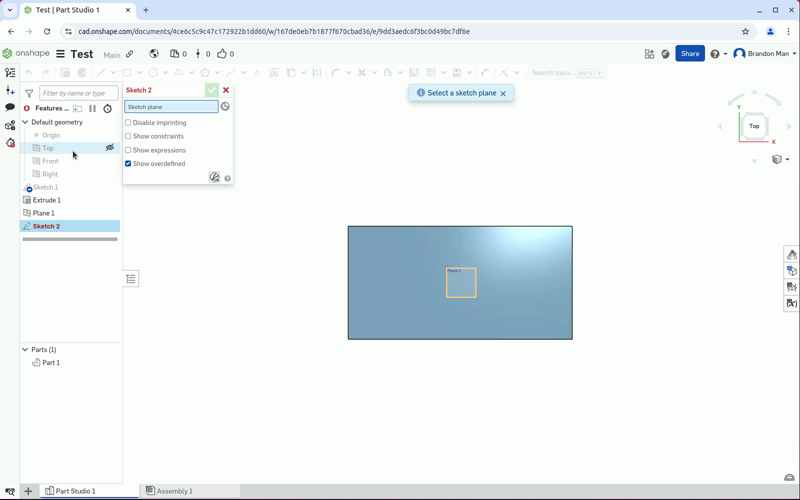
mouse_move(73, 215)
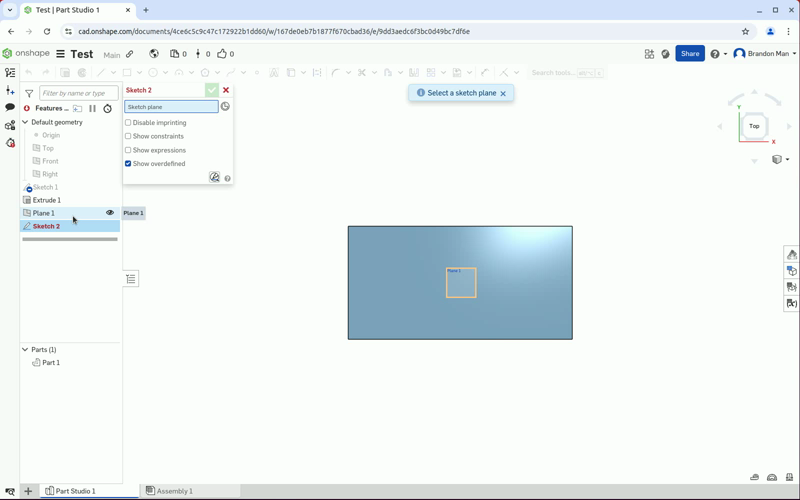
click(73, 215)
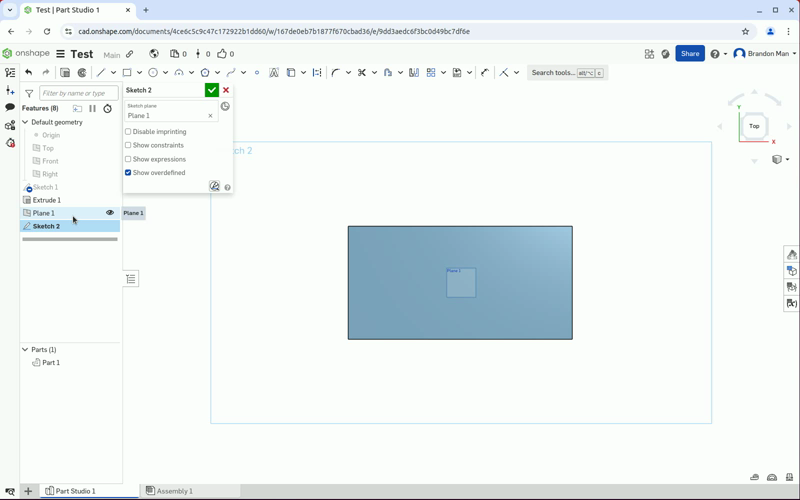
mouse_move(73, 352)
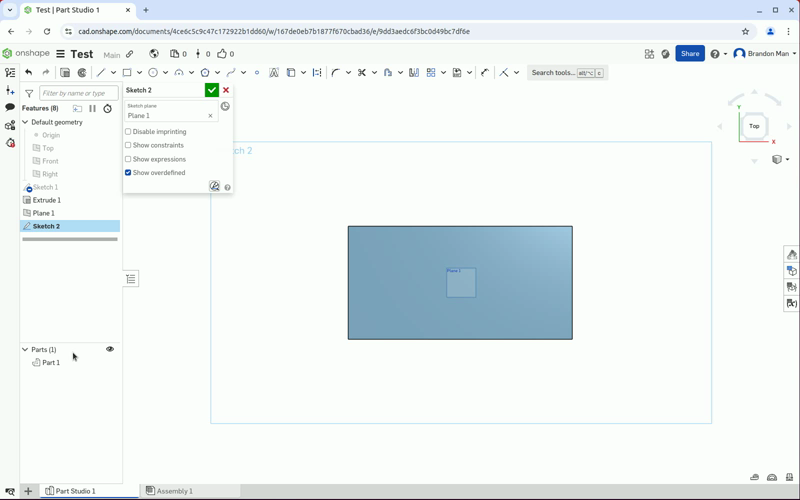
key(y)
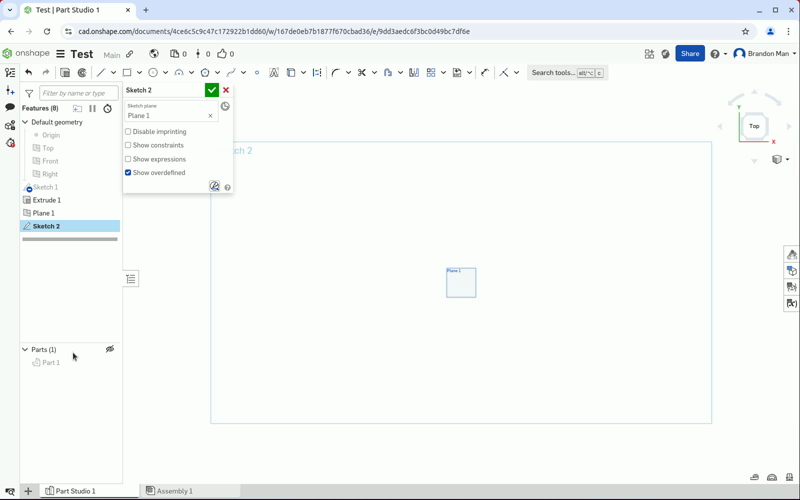
key(l)
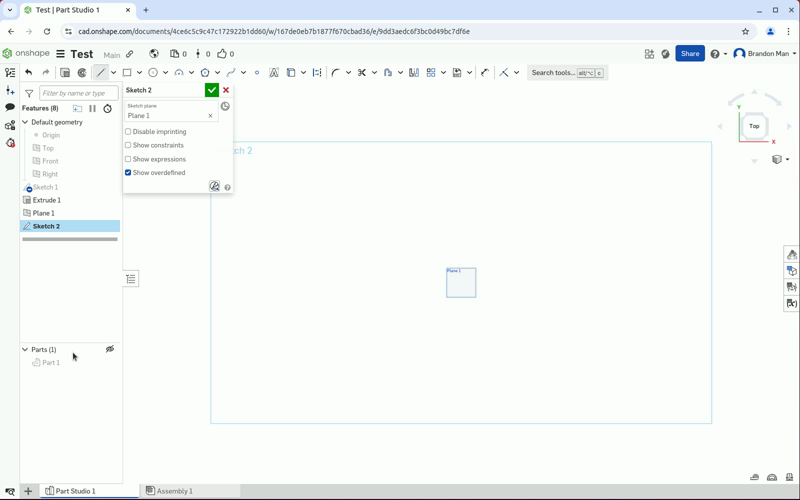
key_down(shift)
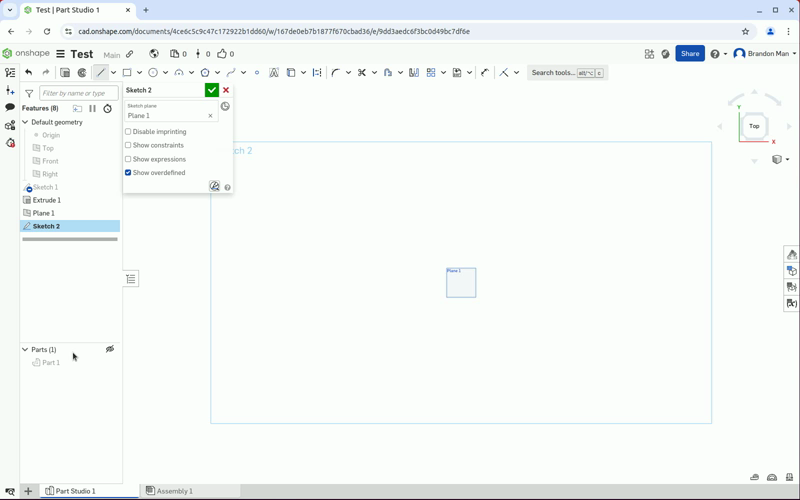
mouse_move(432, 339)
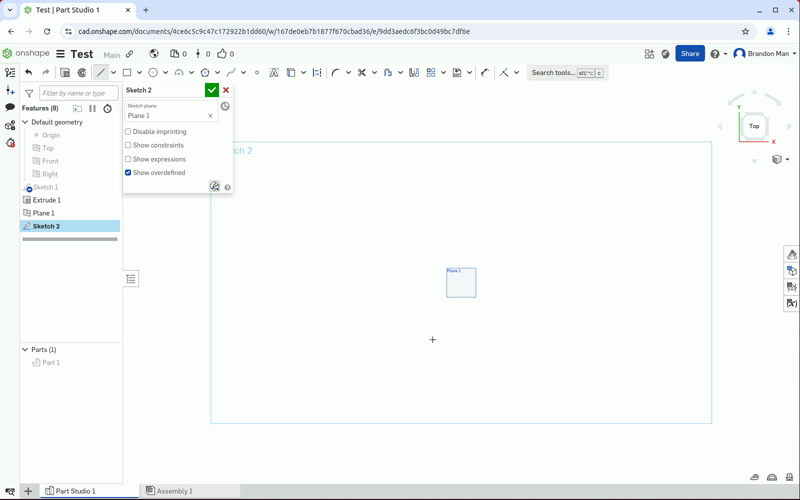
click(432, 339)
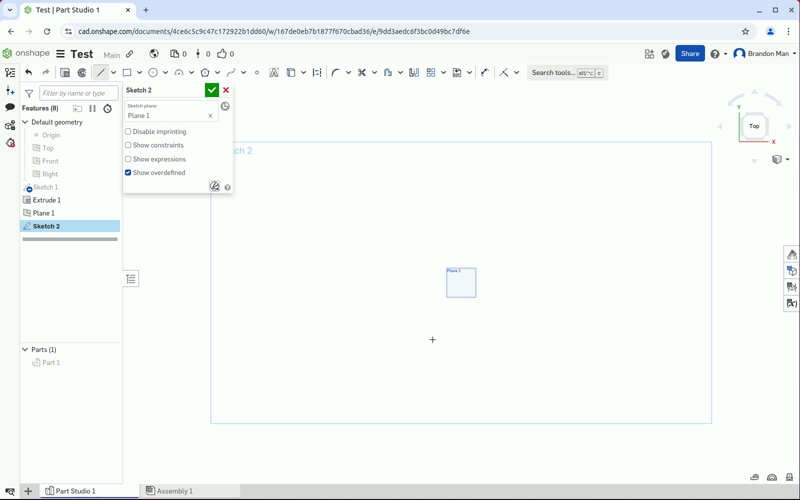
key_up(shift)
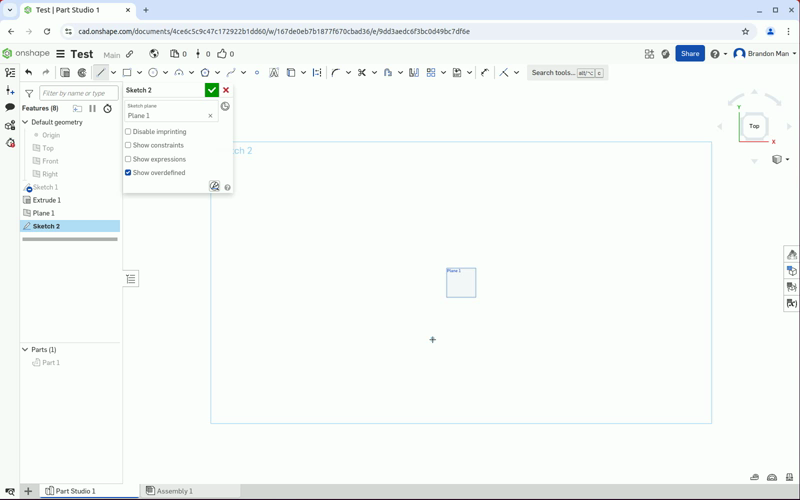
key_down(shift)
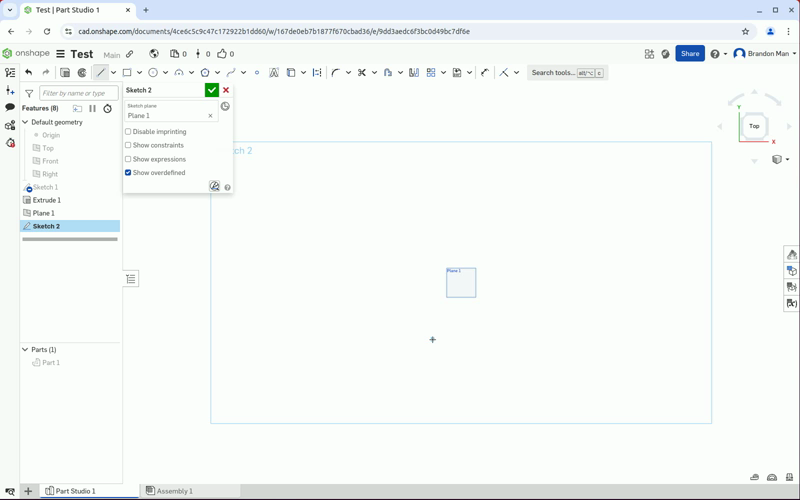
mouse_move(573, 339)
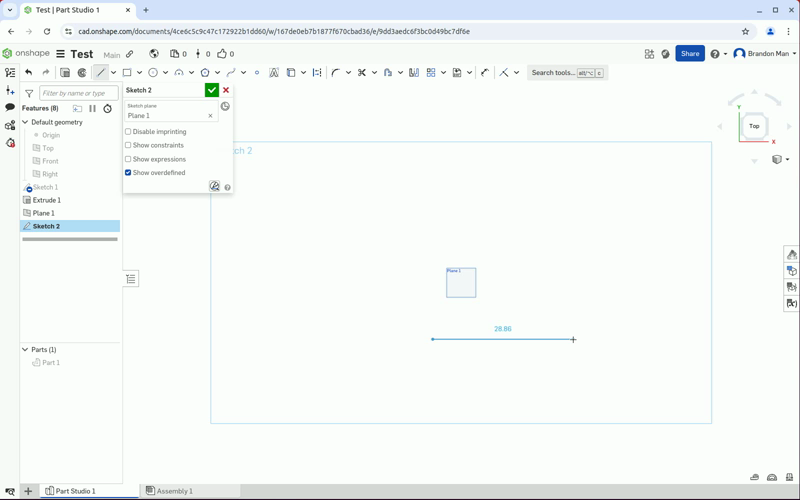
click(573, 339)
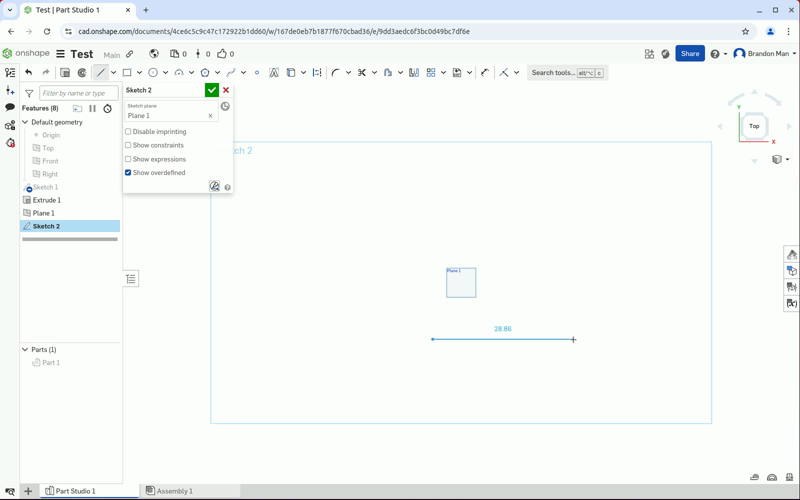
key_up(shift)
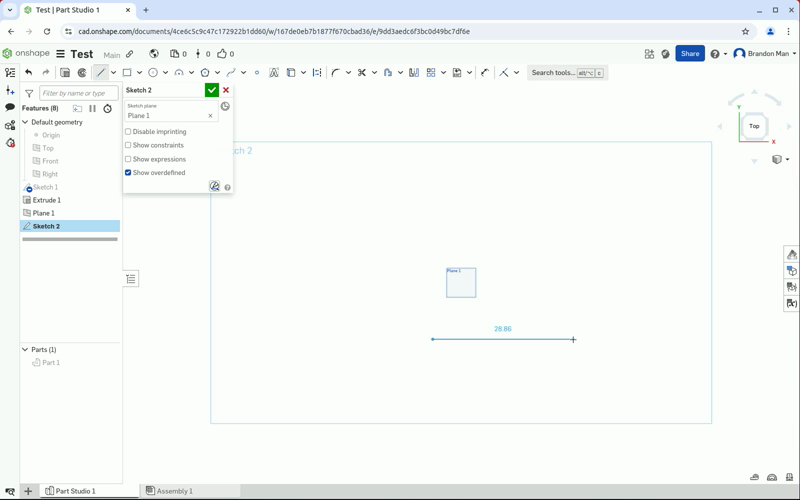
key_down(shift)
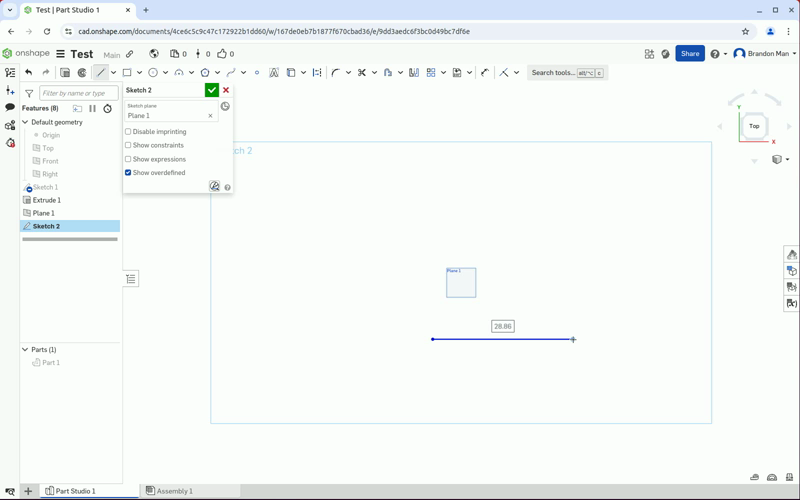
mouse_move(573, 226)
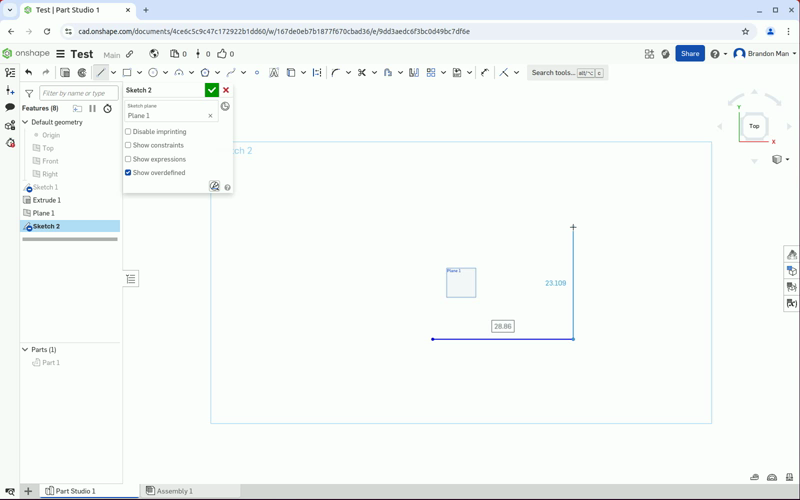
click(573, 226)
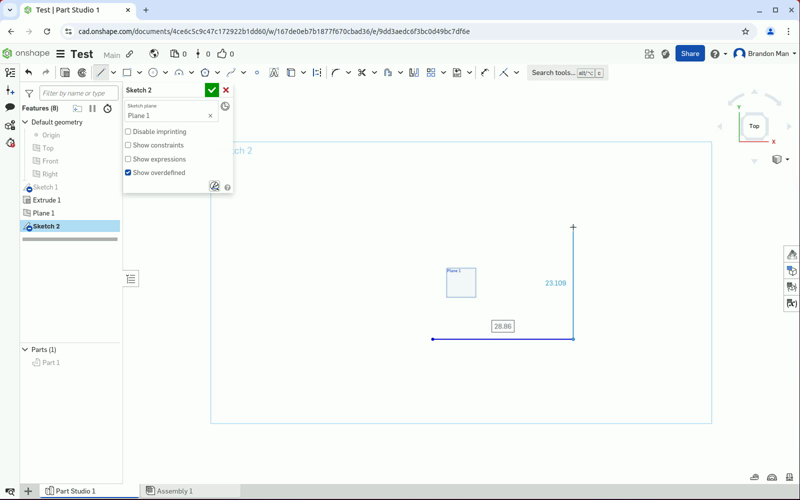
key_up(shift)
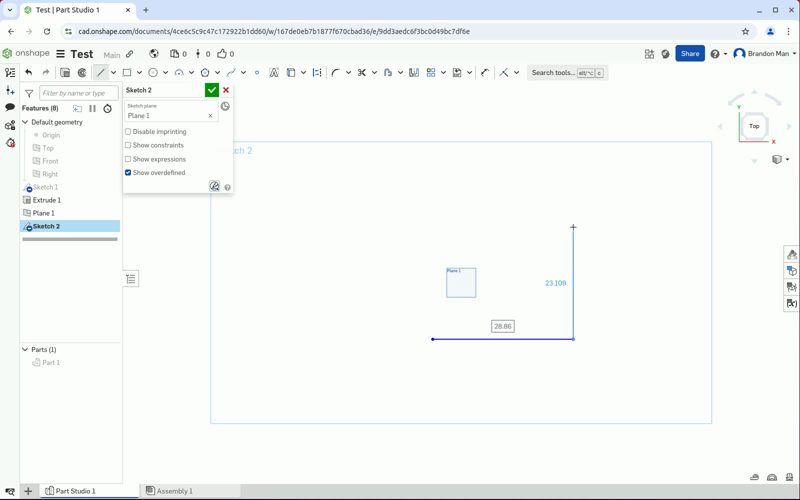
key_down(shift)
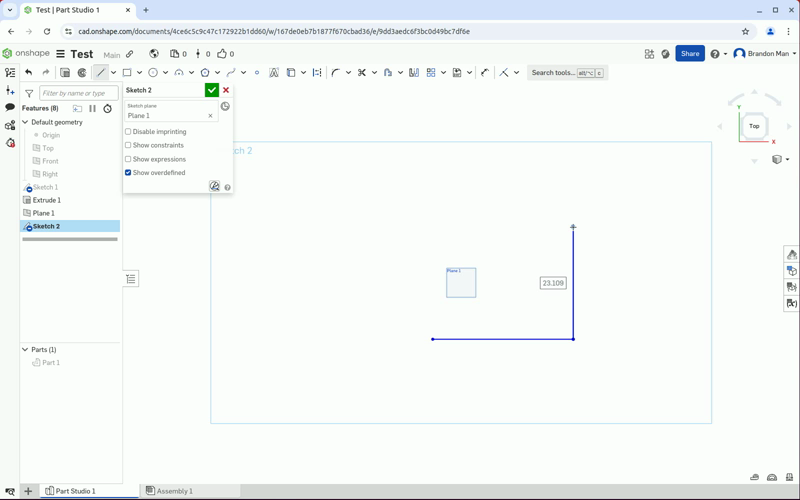
mouse_move(432, 226)
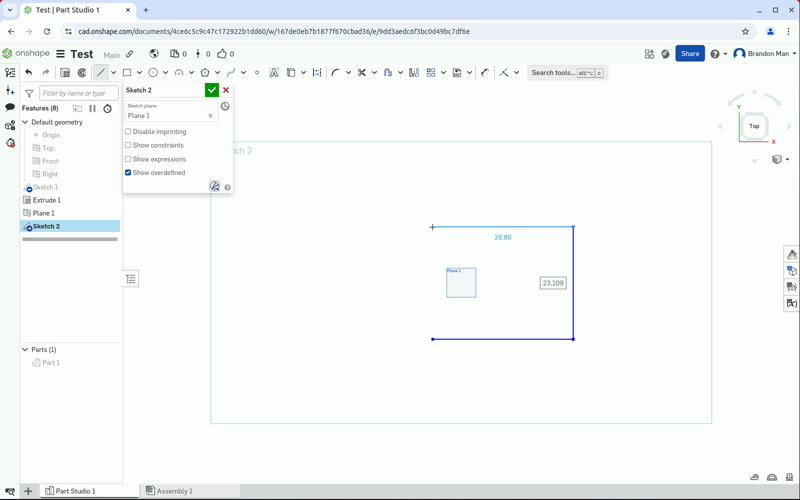
click(432, 226)
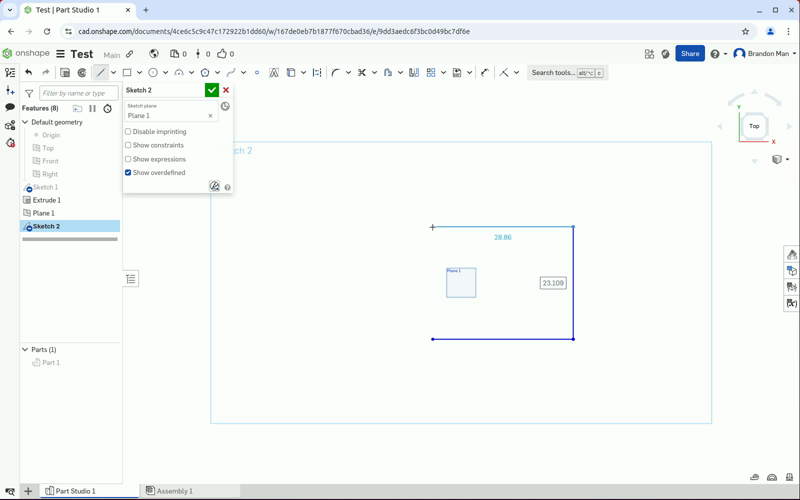
key_up(shift)
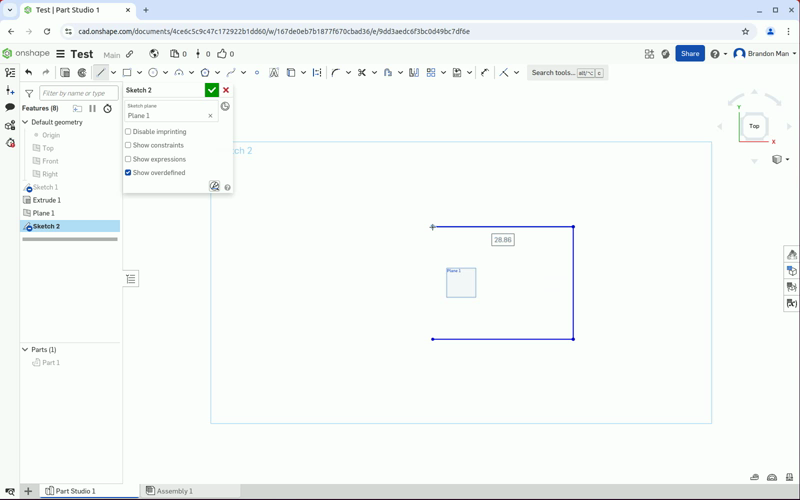
key_down(shift)
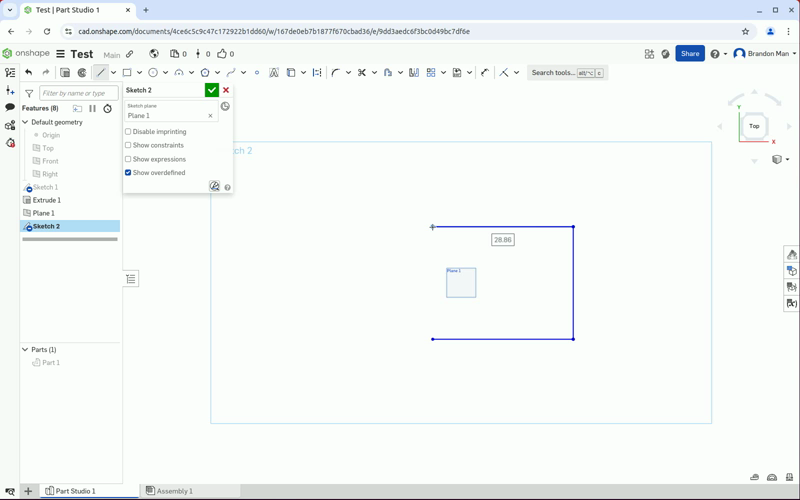
mouse_move(432, 339)
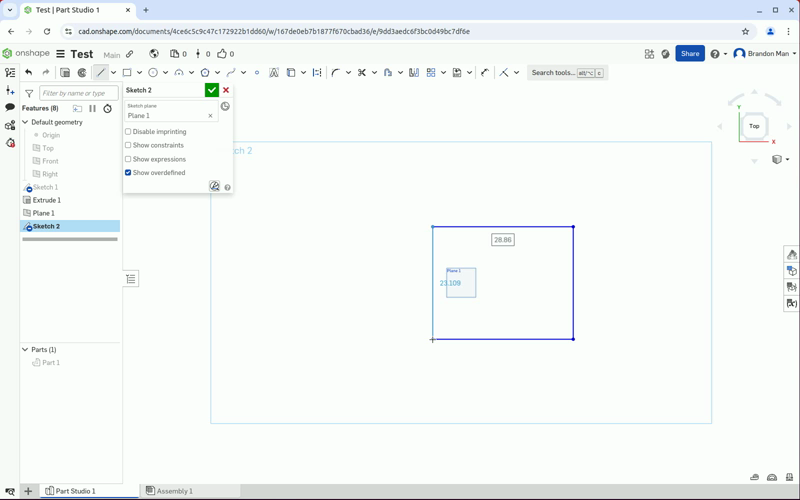
key_up(shift)
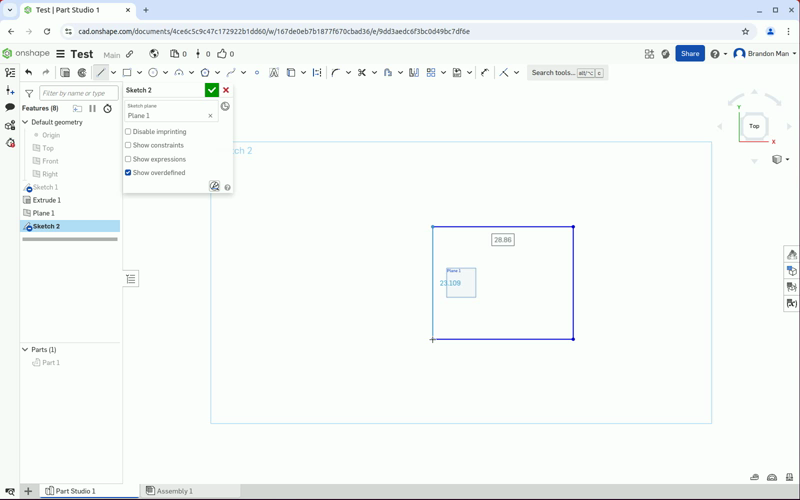
click(432, 339)
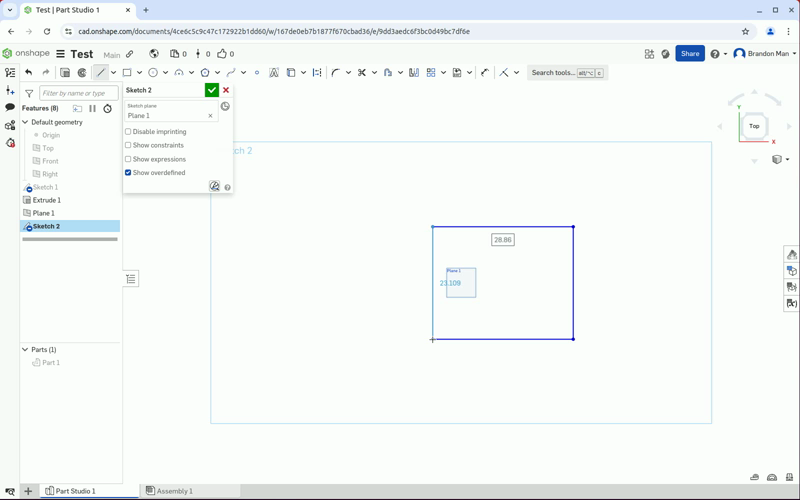
key(esc)
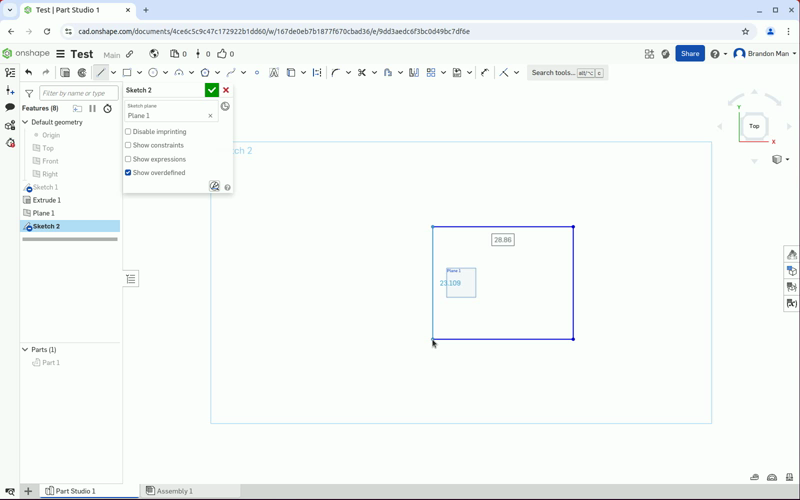
mouse_move(508, 300)
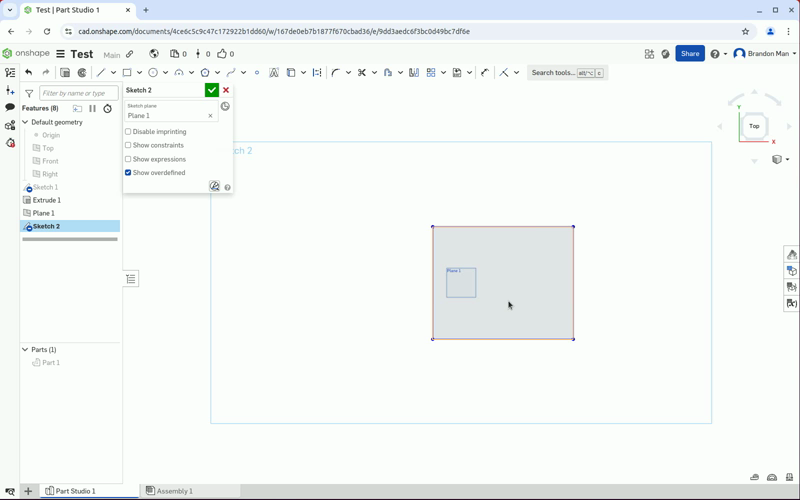
click(508, 300)
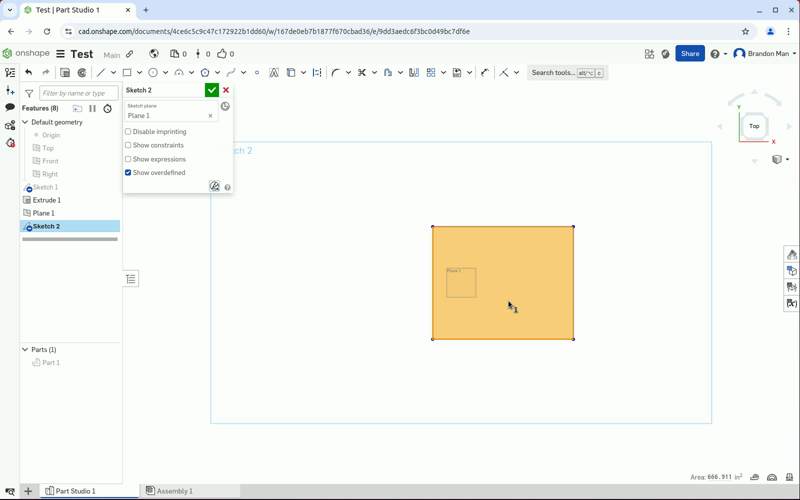
mouse_move(73, 352)
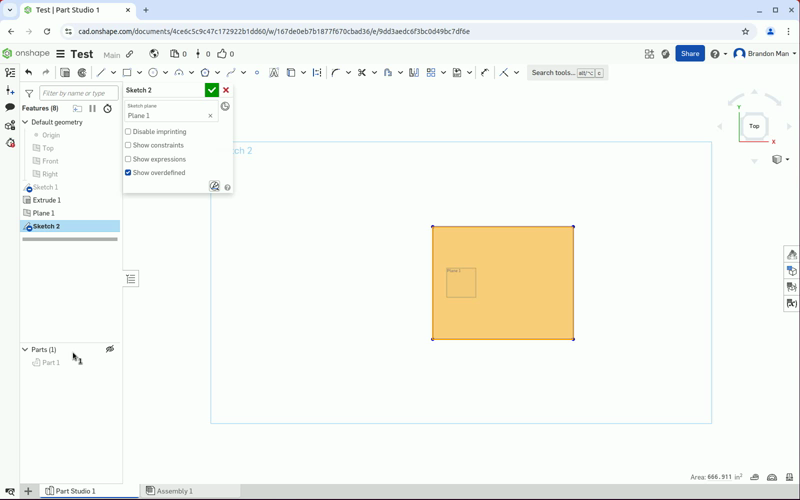
key(shift+y)
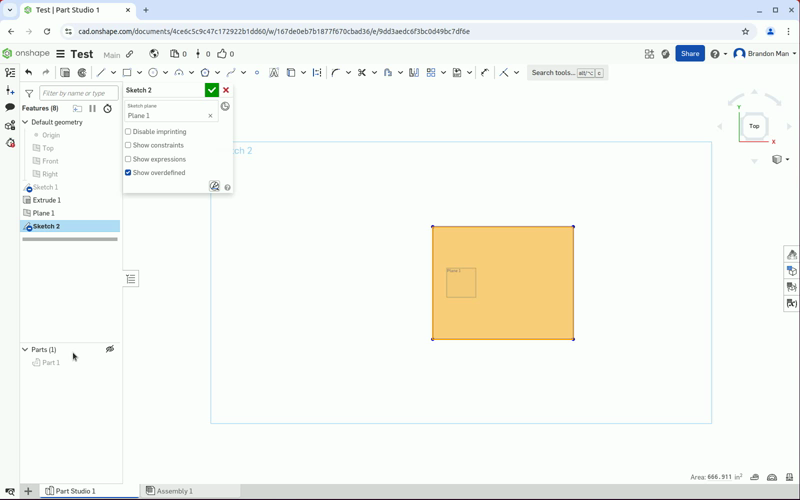
key(shift+e)
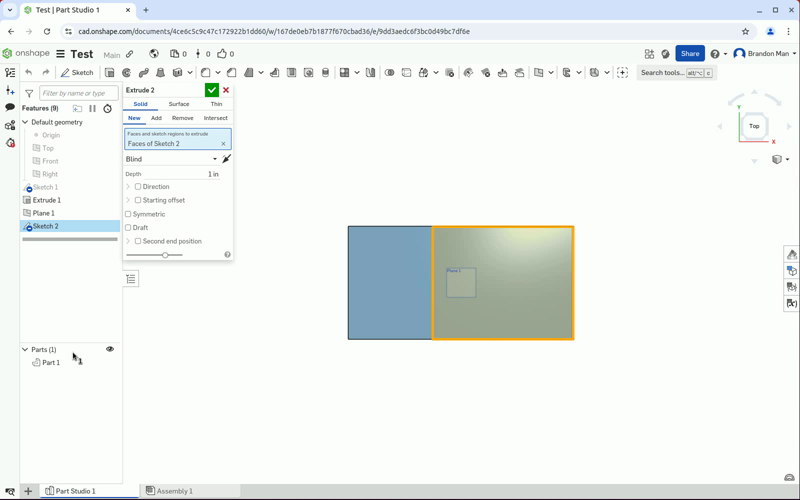
mouse_move(143, 106)
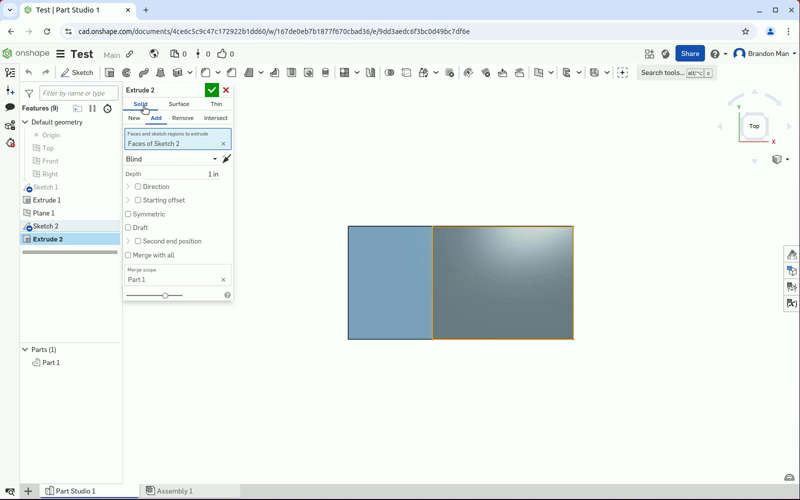
click(143, 106)
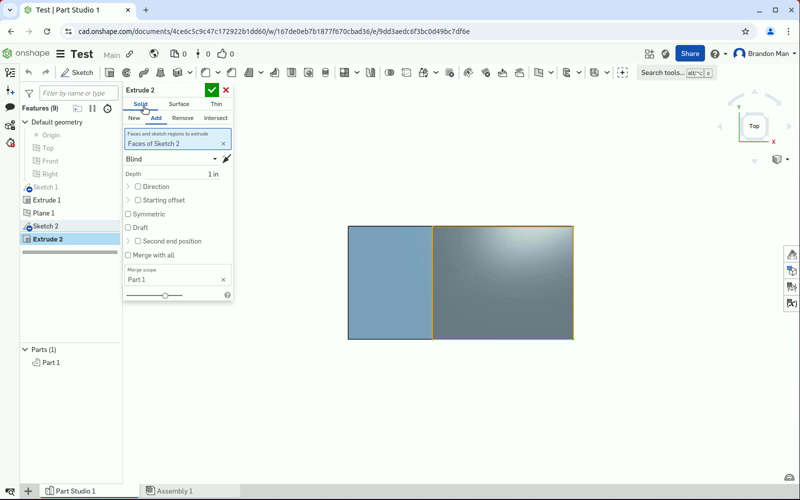
mouse_move(186, 120)
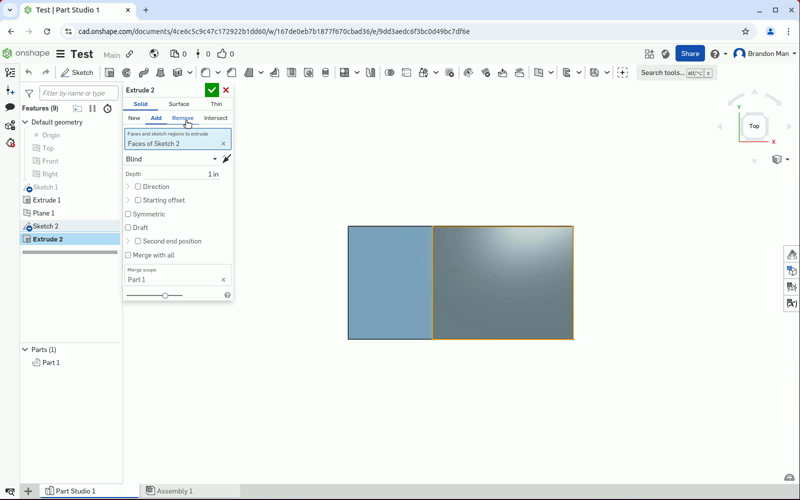
click(186, 120)
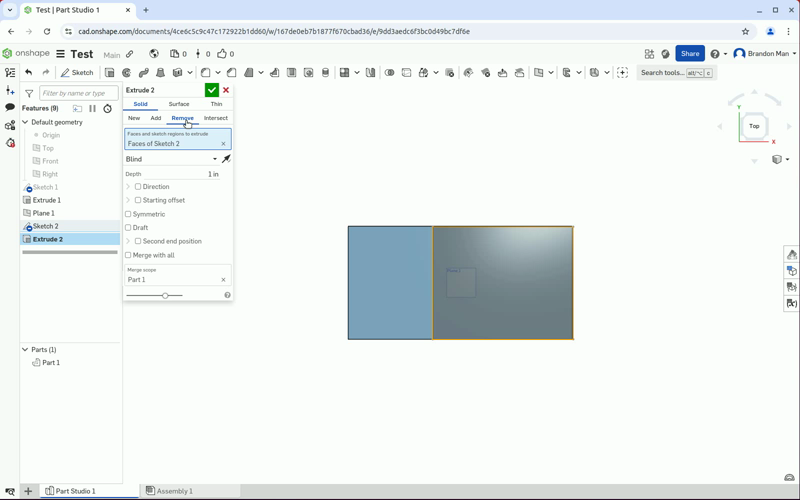
key(tab, 4)
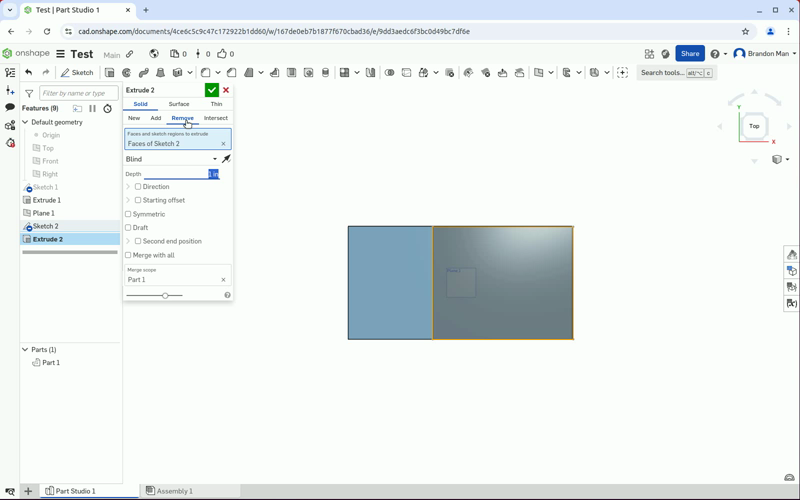
text(11.554)
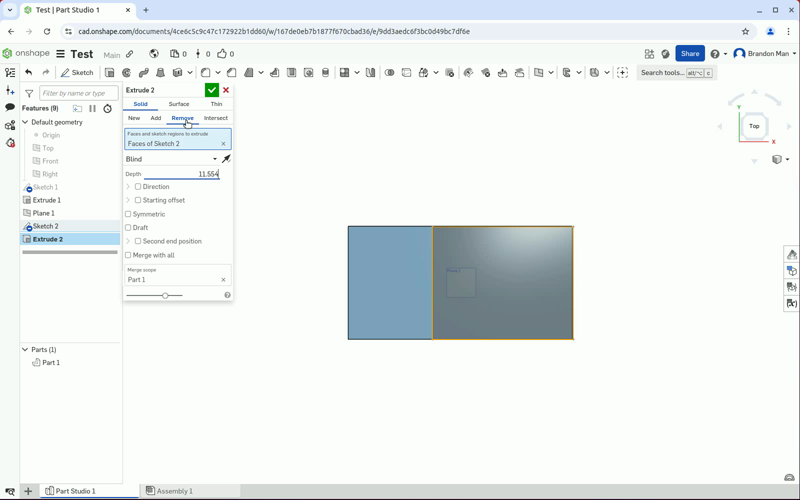
key(tab, 6)
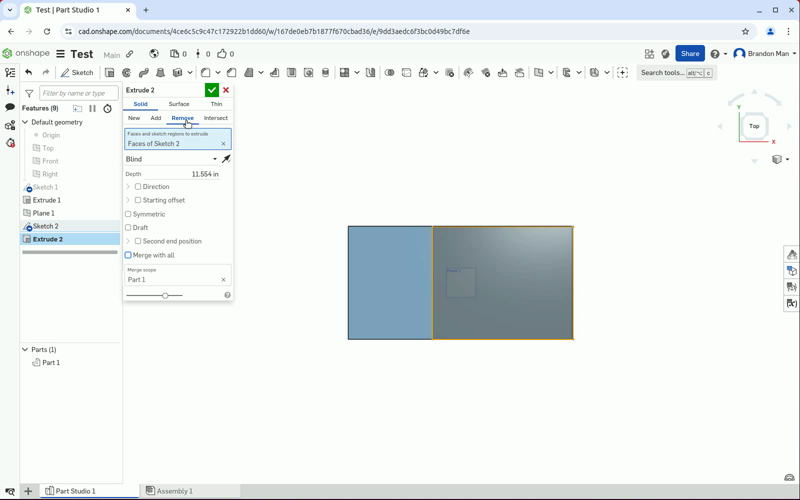
key(space)
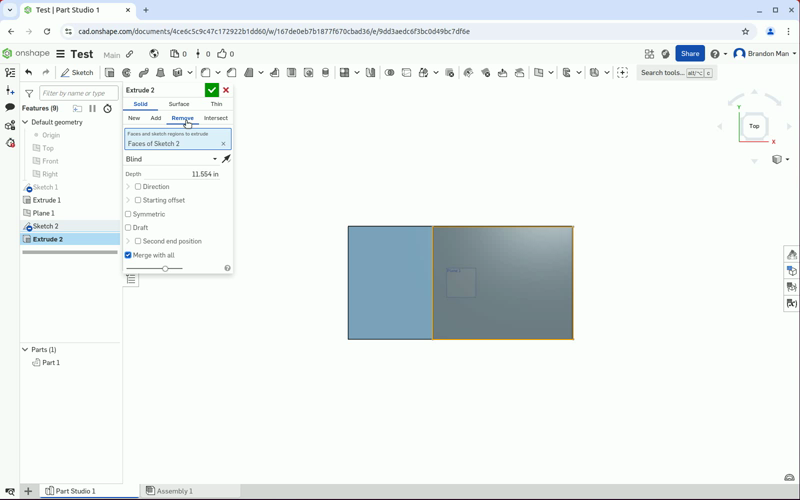
key(enter)
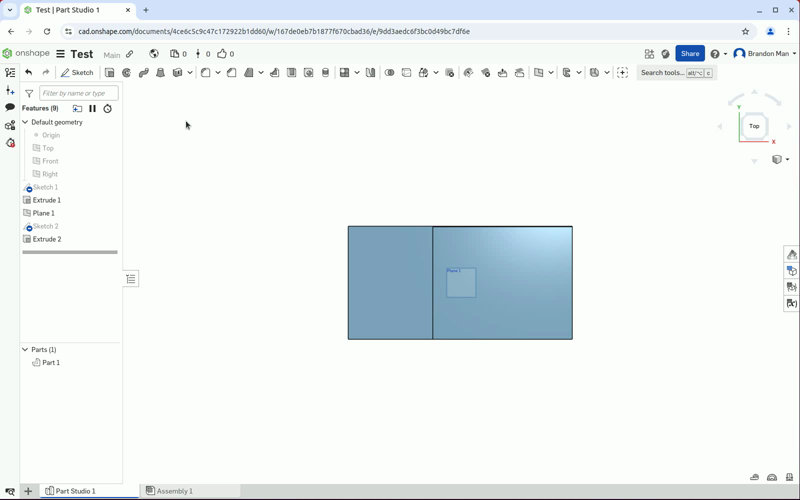
key(shift+h)
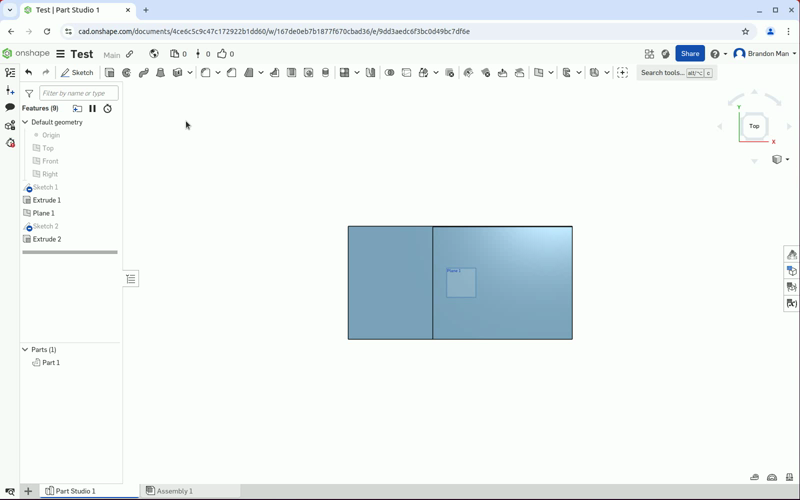
key(shift+h)
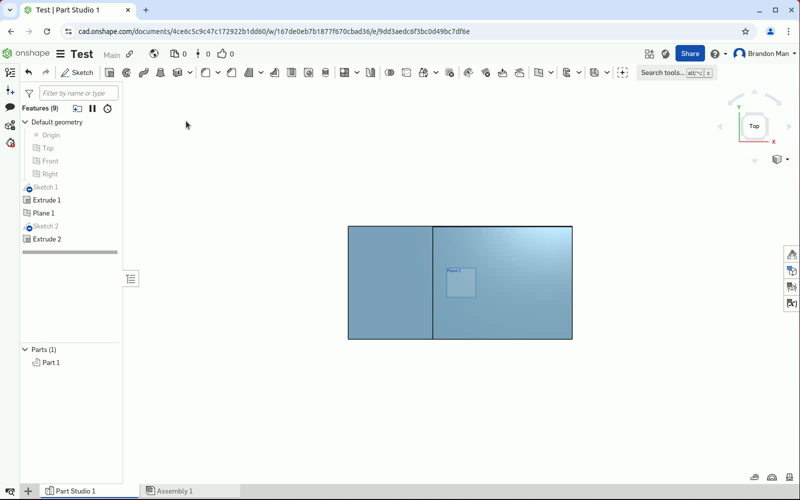
mouse_move(73, 189)
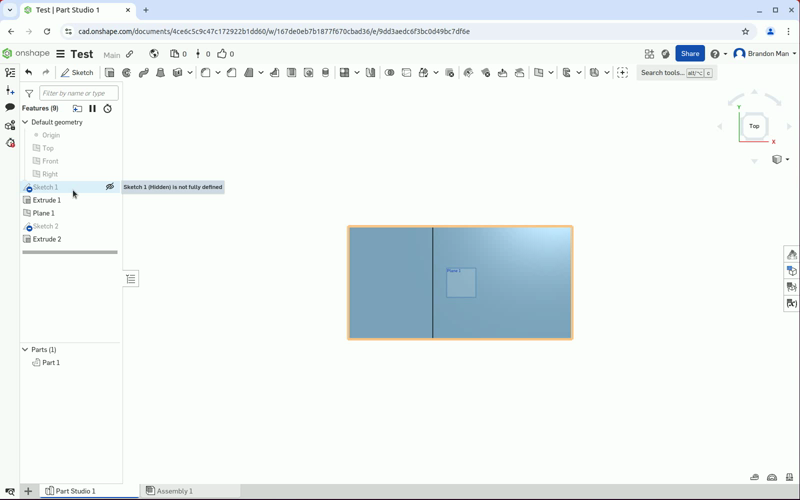
click(73, 189)
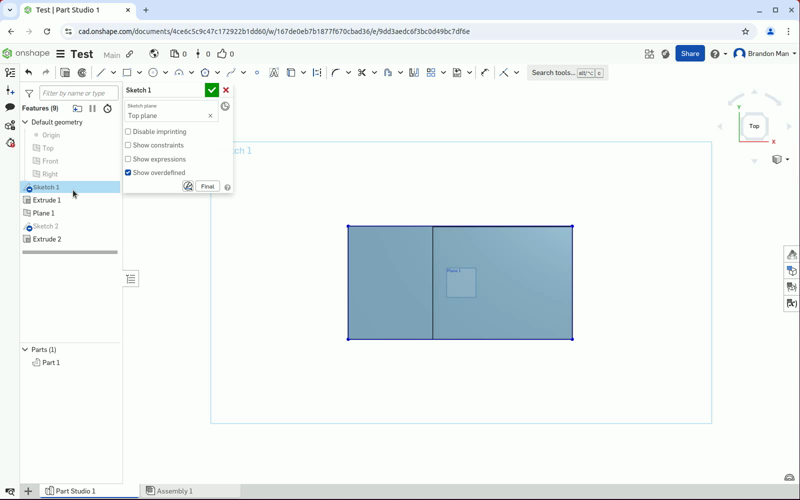
mouse_move(229, 92)
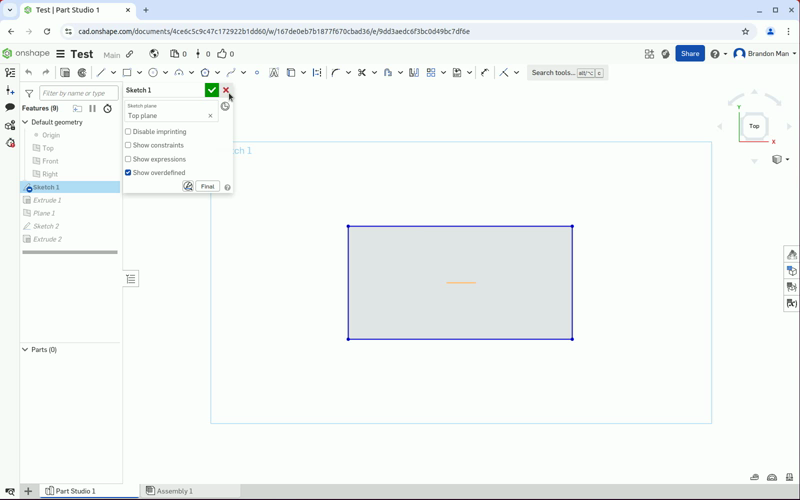
click(229, 92)
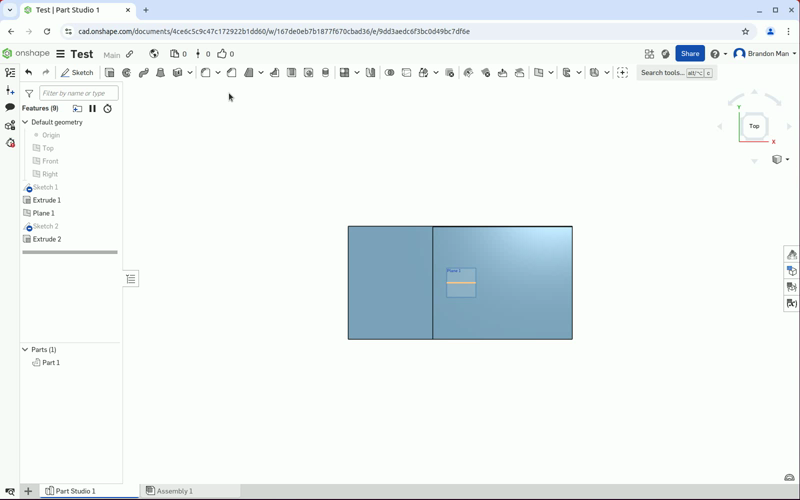
mouse_move(541, 75)
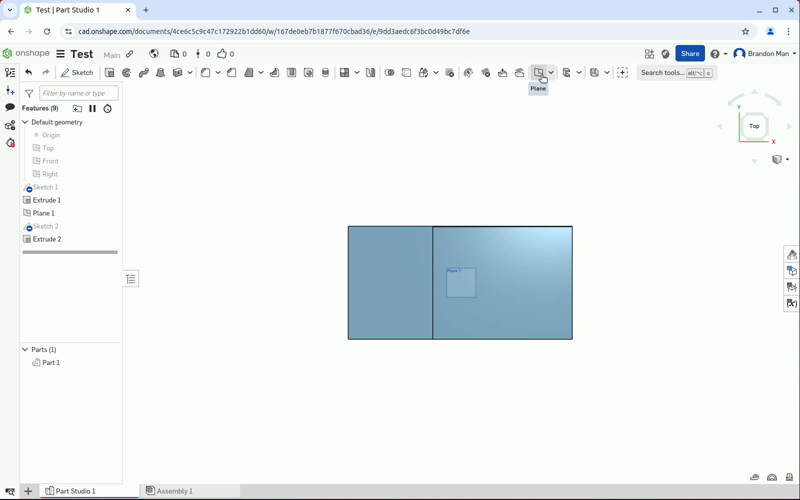
click(541, 75)
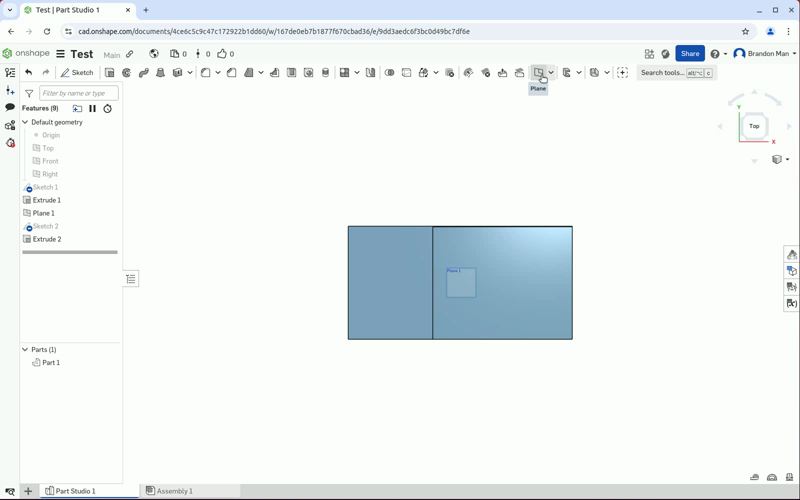
mouse_move(73, 150)
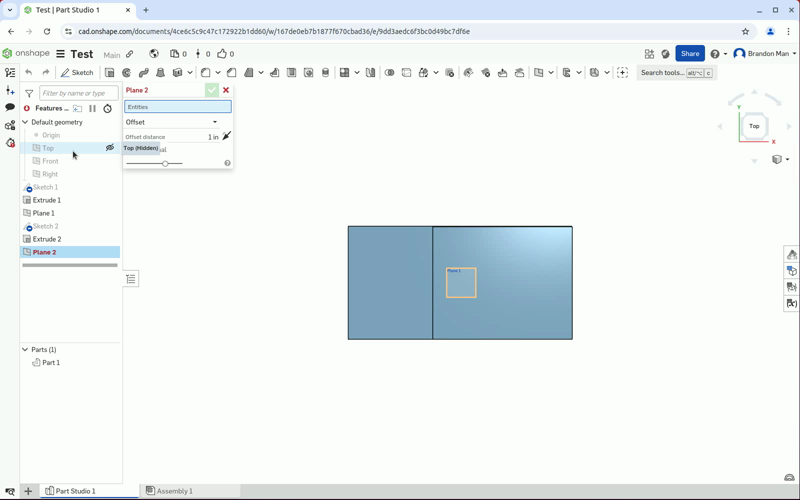
click(73, 150)
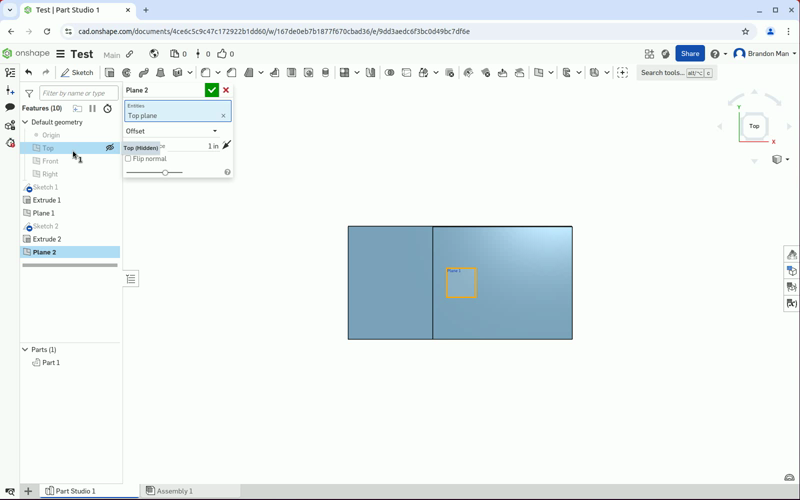
key(tab, 2)
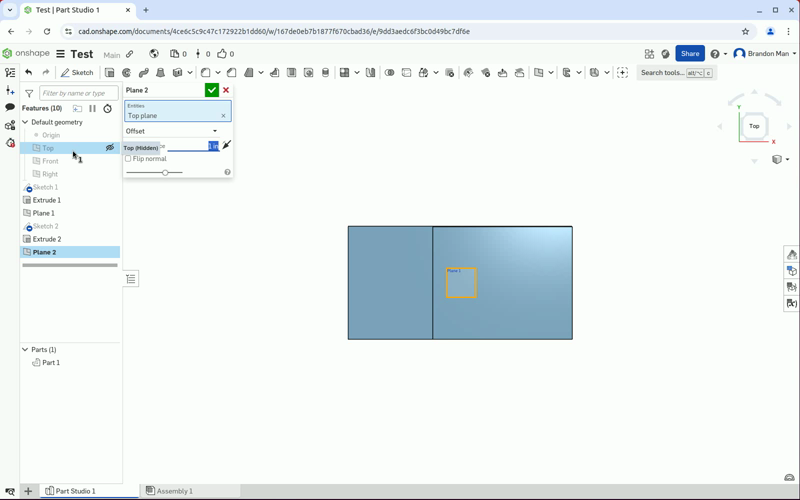
text(11.554)
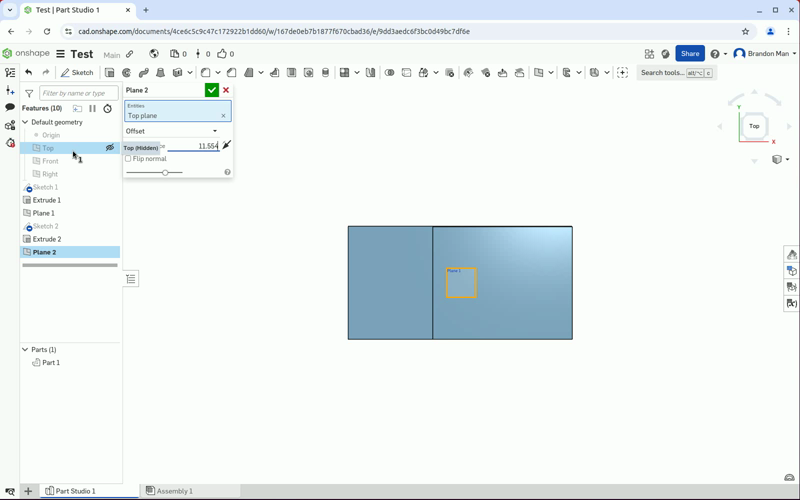
key(enter, 2)
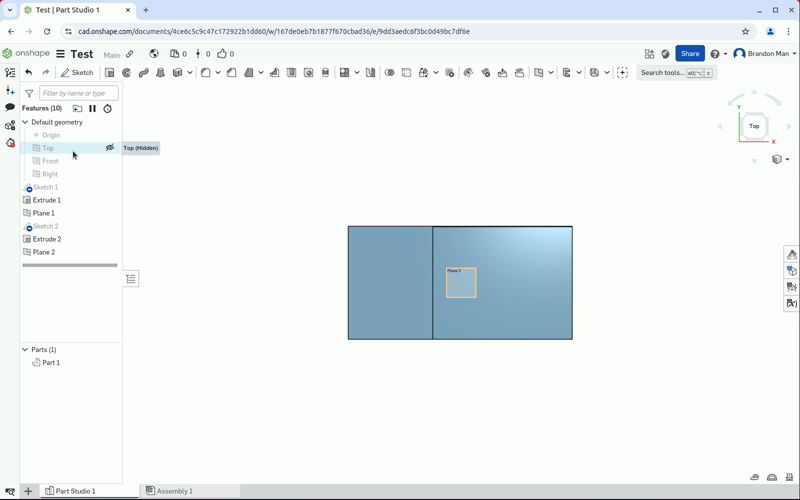
key(shift+s)
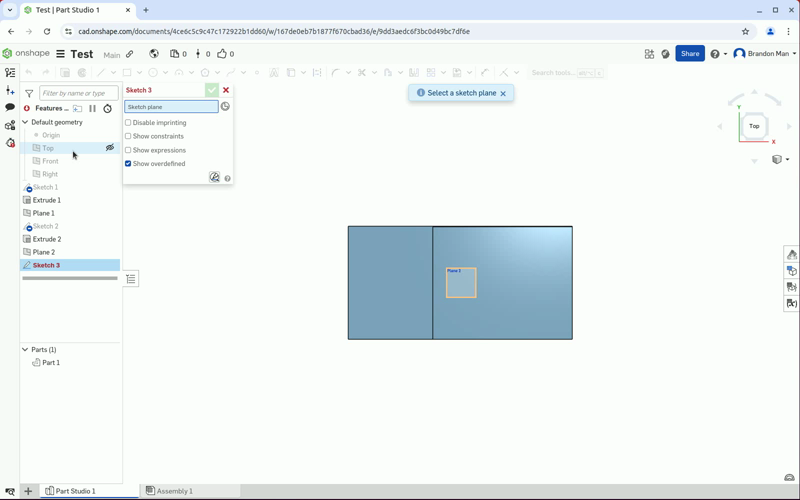
mouse_move(73, 254)
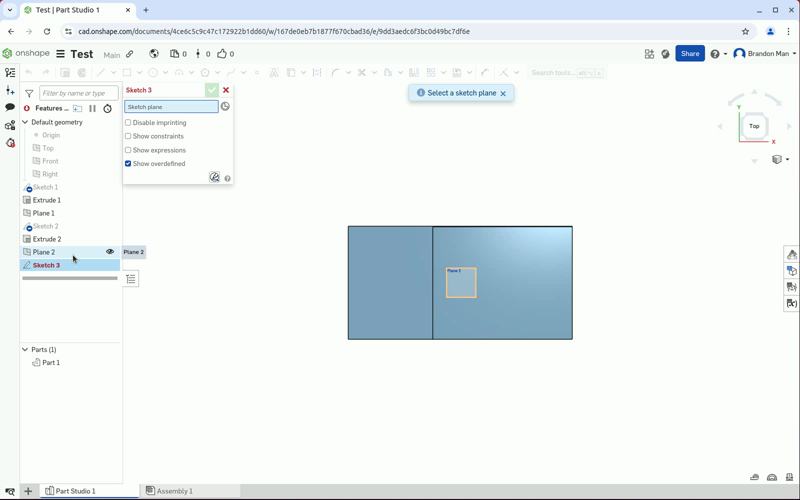
click(73, 254)
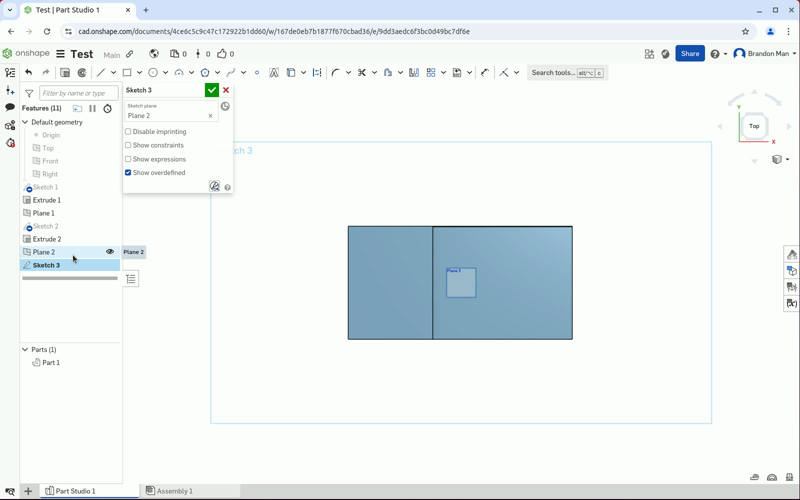
mouse_move(73, 352)
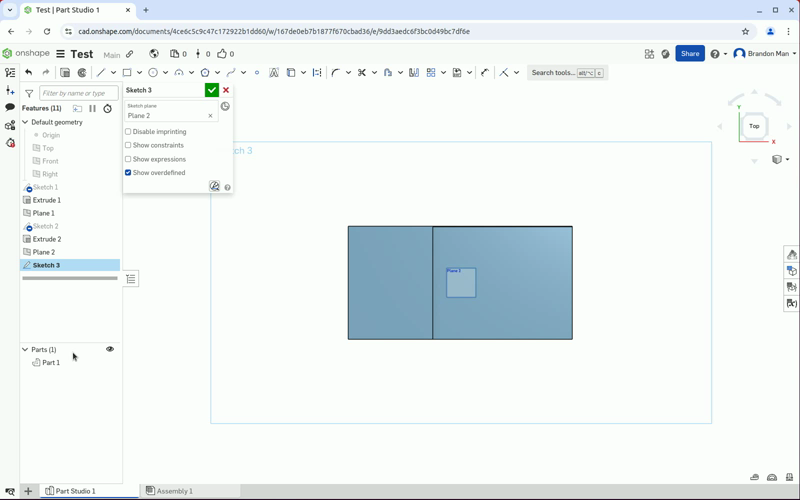
key(y)
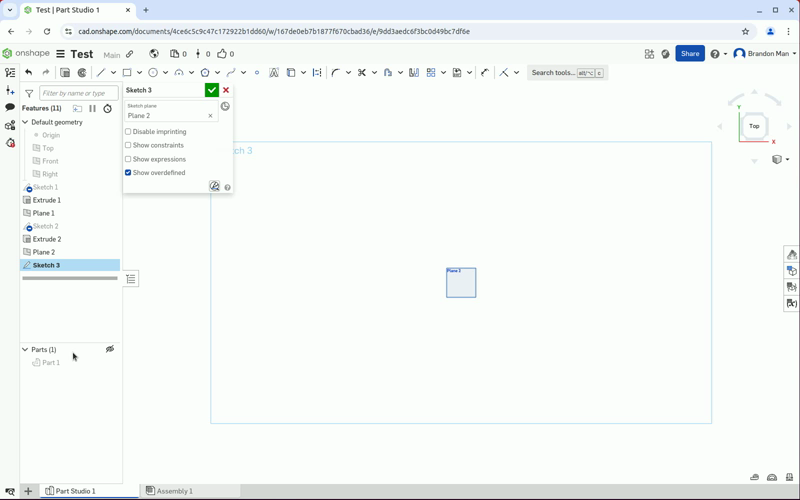
key(l)
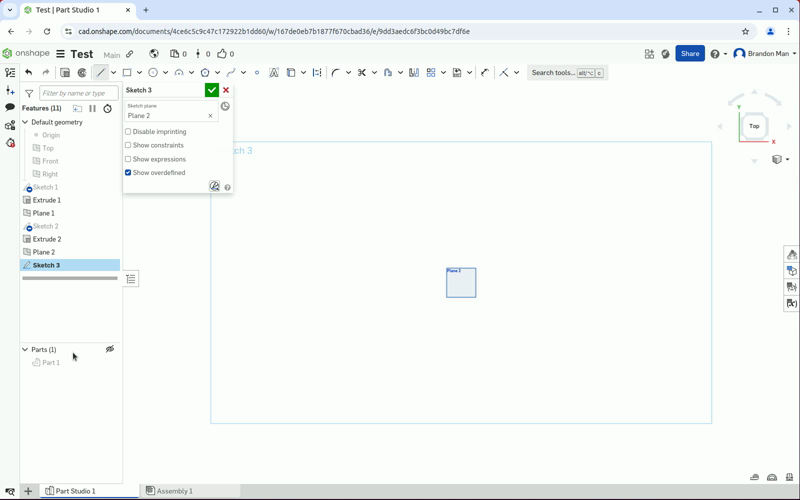
key_down(shift)
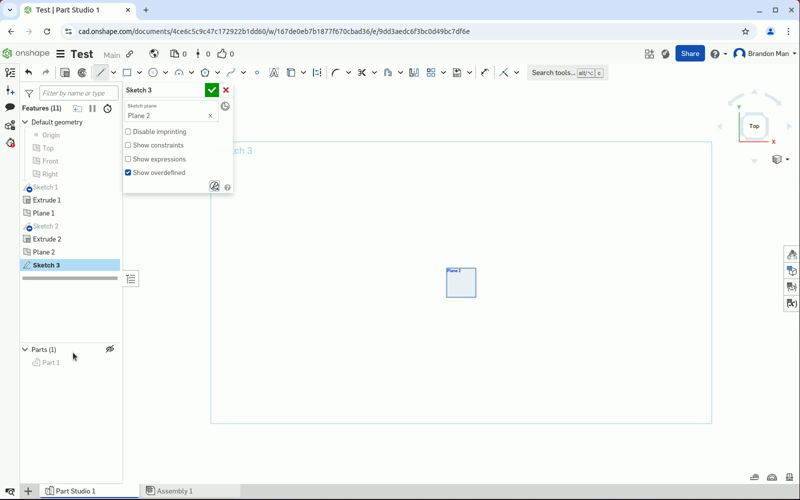
mouse_move(460, 339)
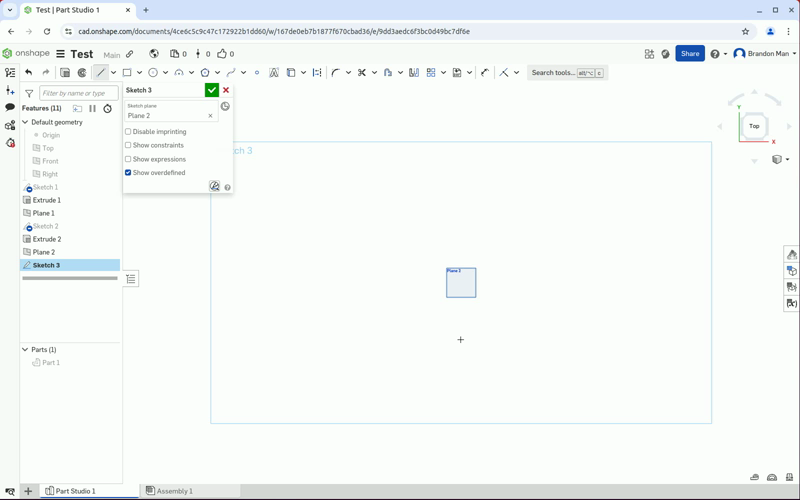
click(460, 339)
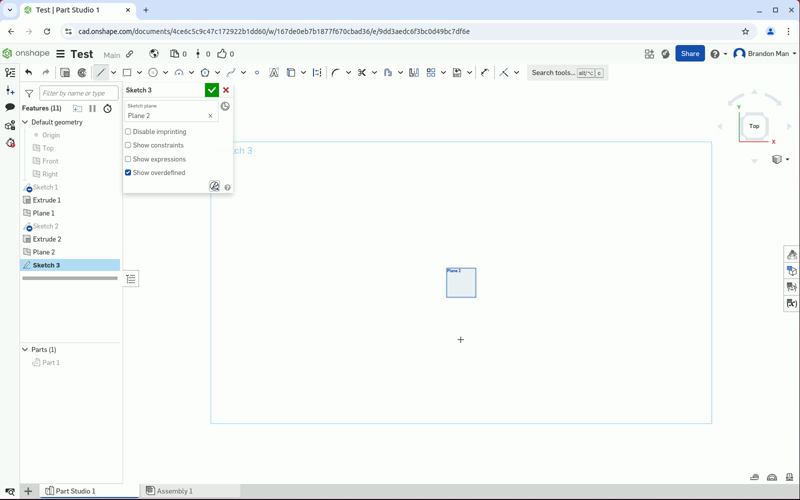
key_up(shift)
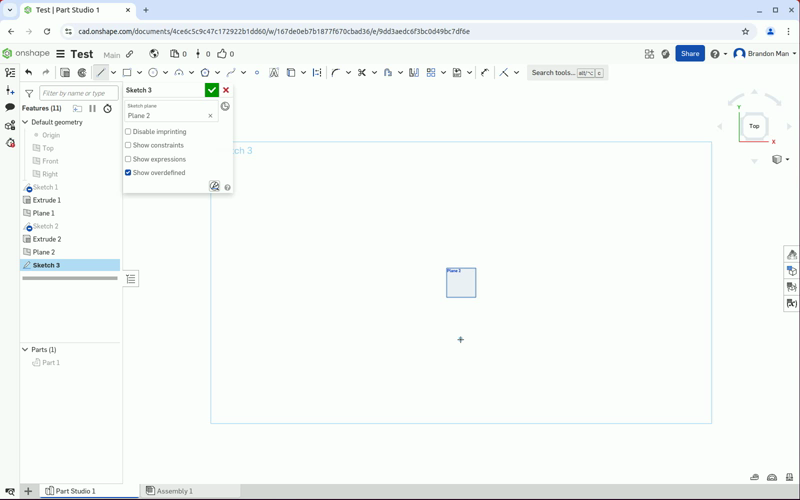
key_down(shift)
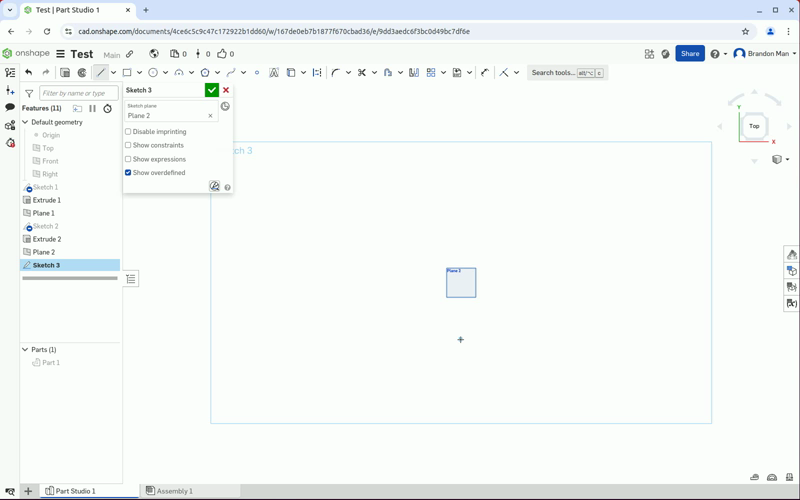
mouse_move(573, 339)
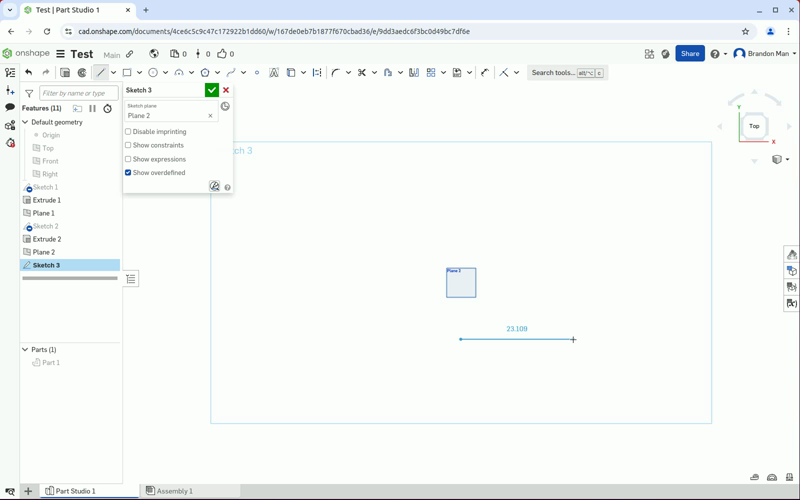
click(573, 339)
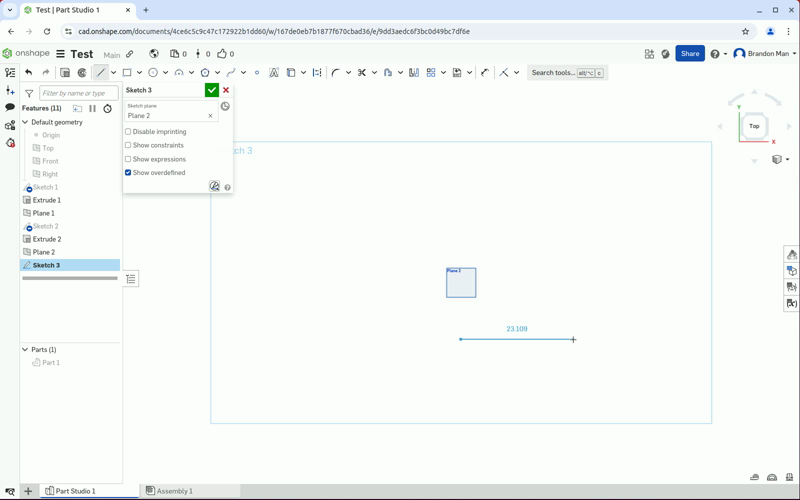
key_up(shift)
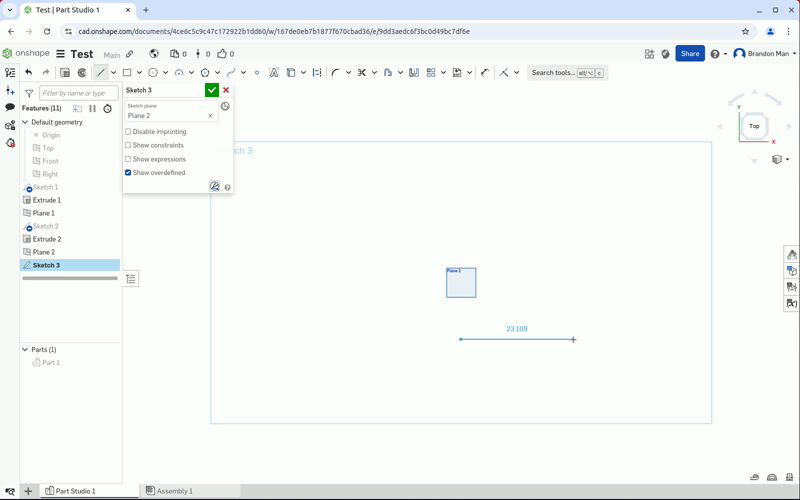
key_down(shift)
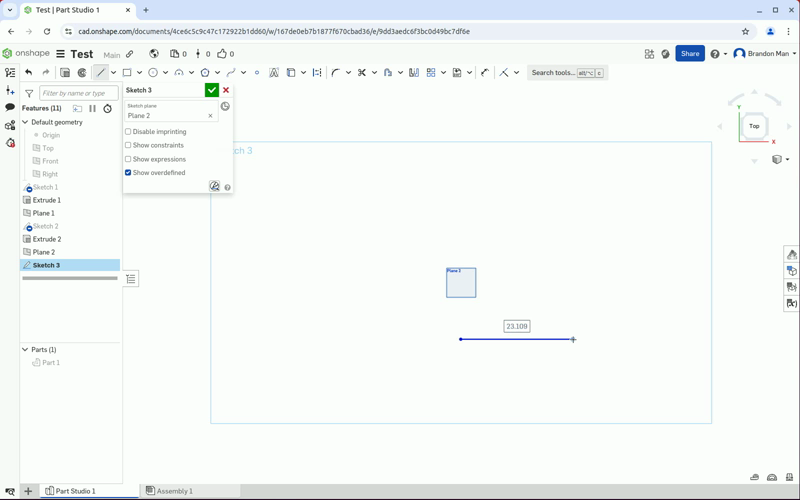
mouse_move(573, 255)
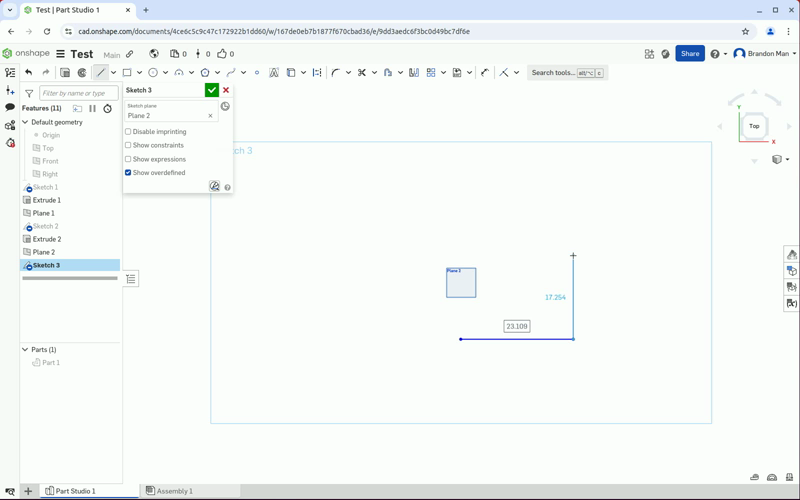
click(573, 255)
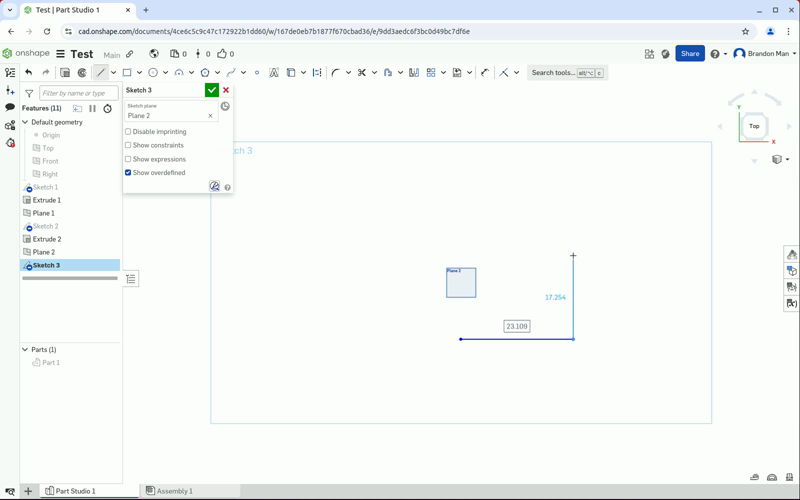
key_up(shift)
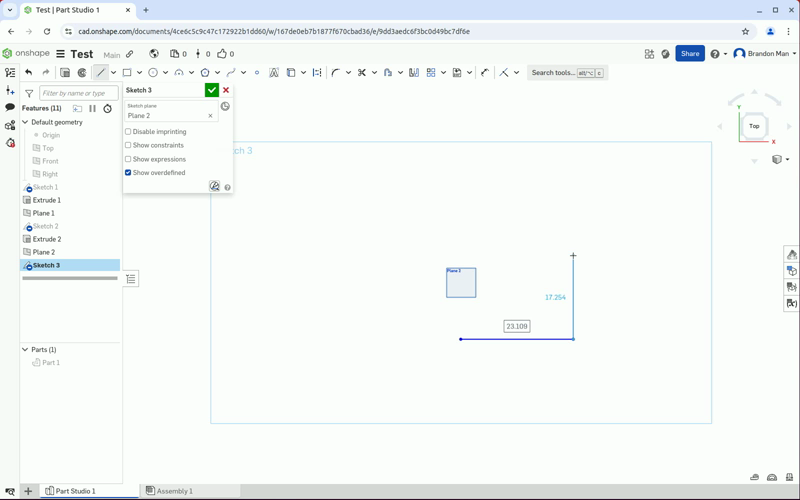
key_down(shift)
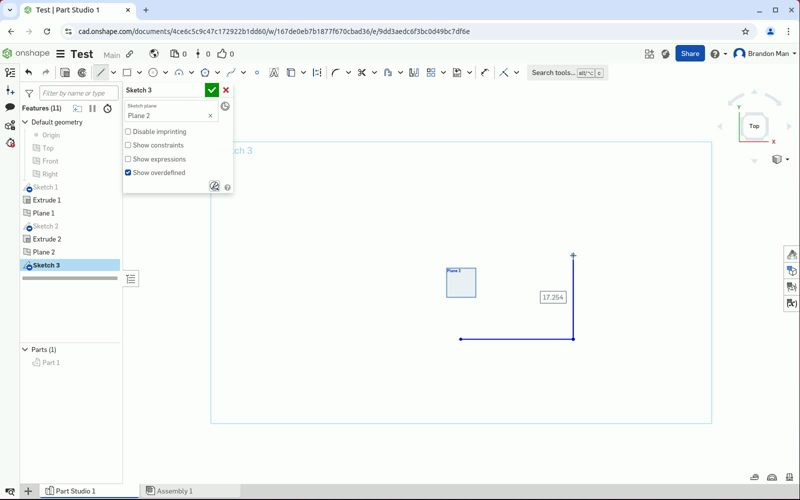
mouse_move(460, 255)
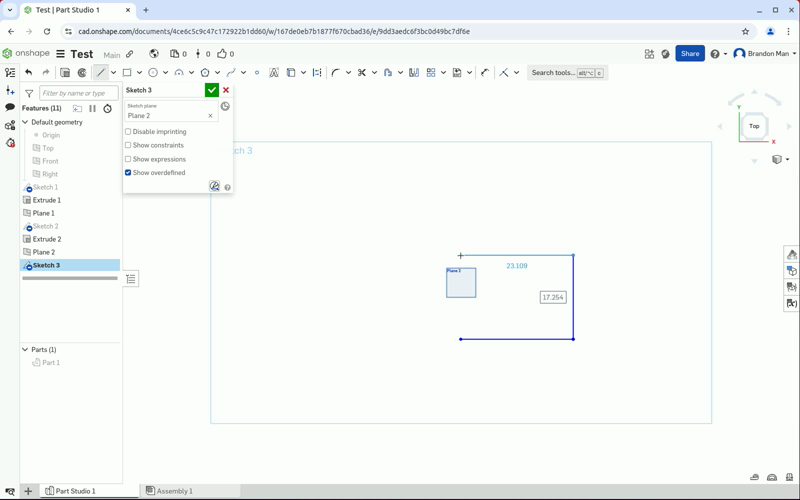
click(460, 255)
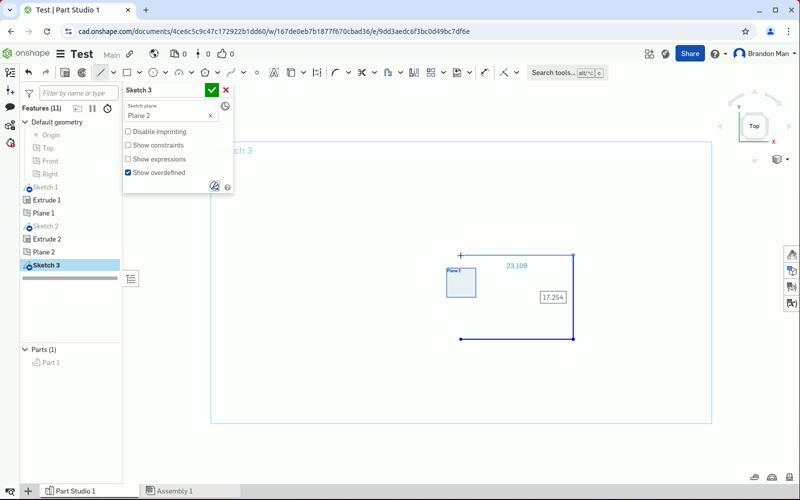
key_up(shift)
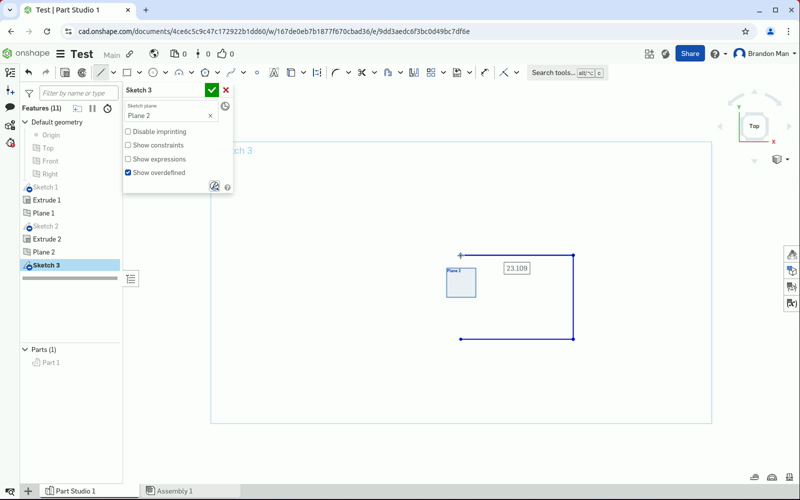
key_down(shift)
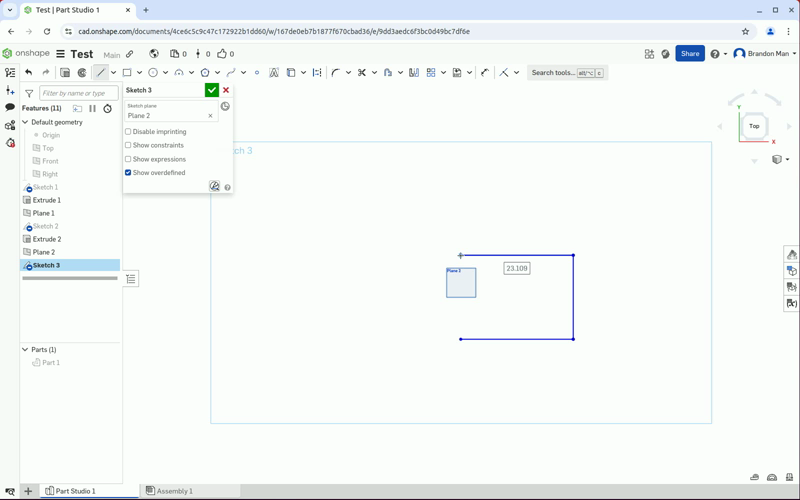
mouse_move(460, 339)
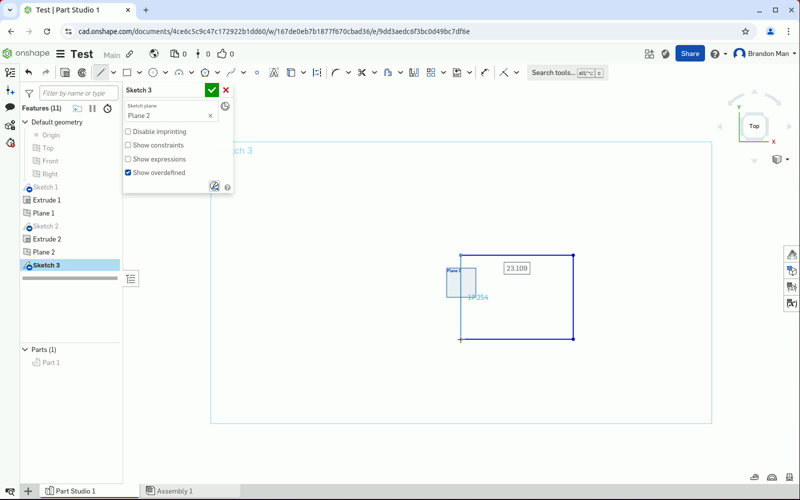
key_up(shift)
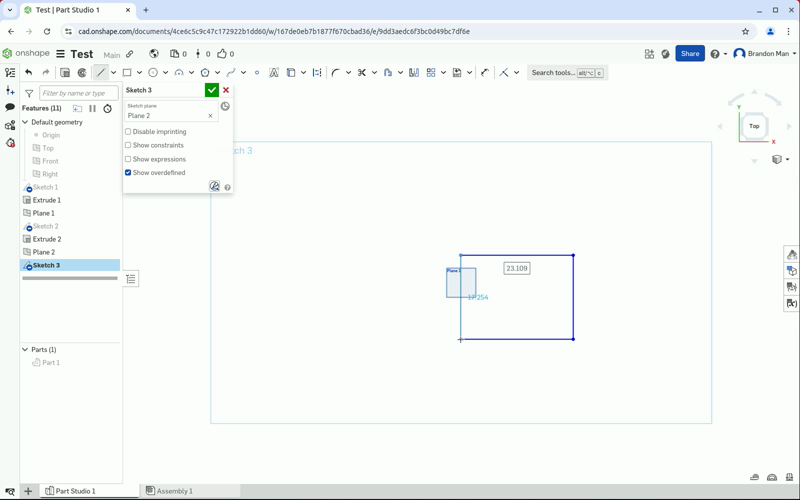
click(460, 339)
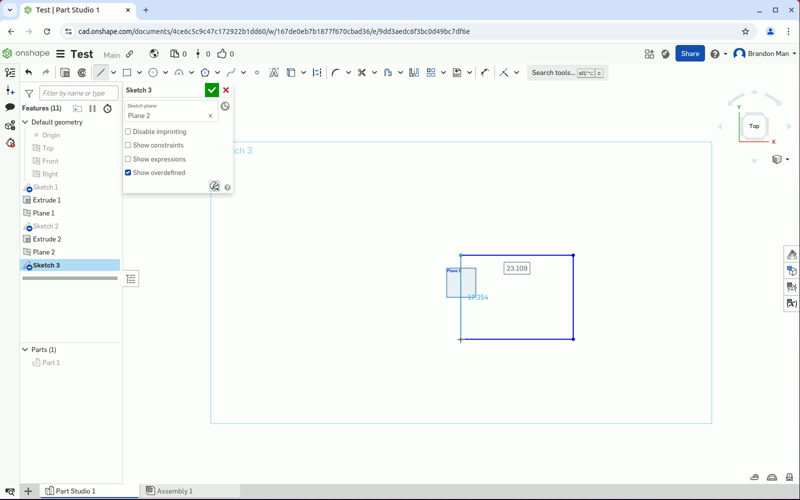
key(esc)
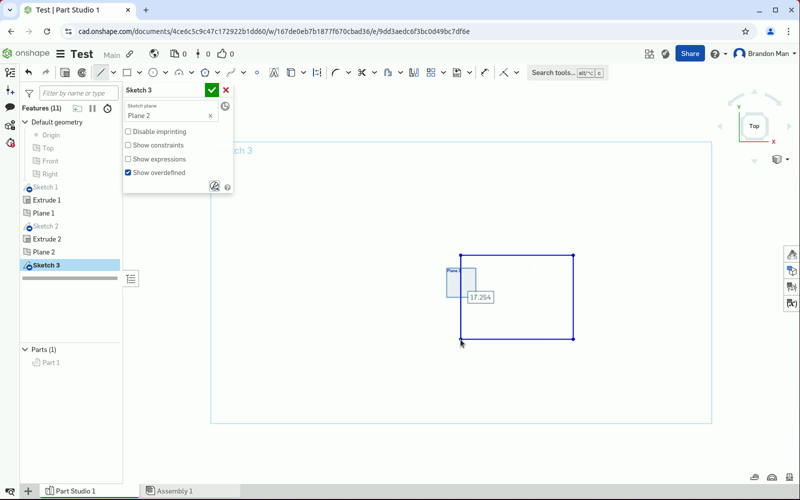
mouse_move(509, 319)
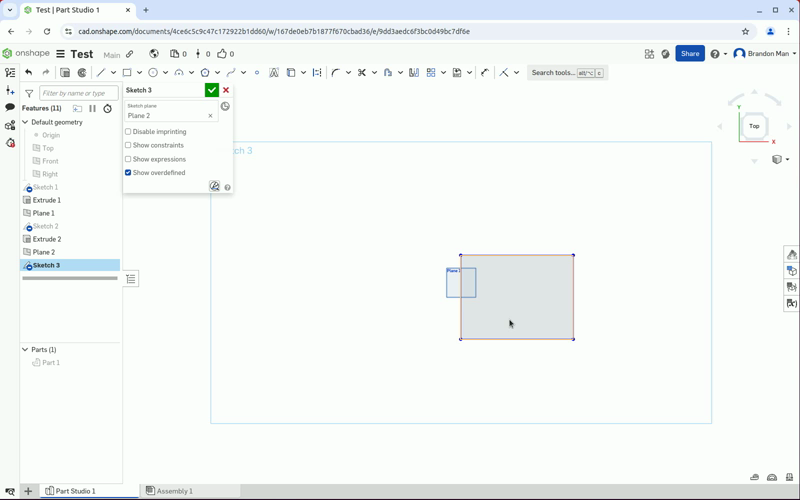
click(509, 319)
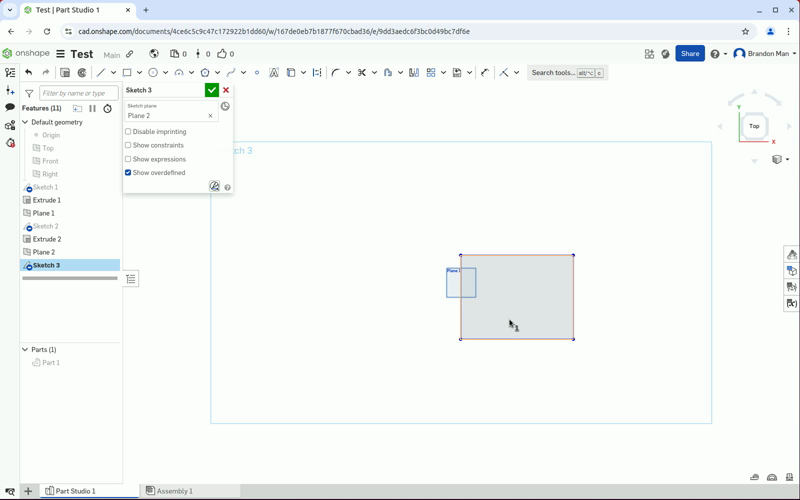
mouse_move(73, 352)
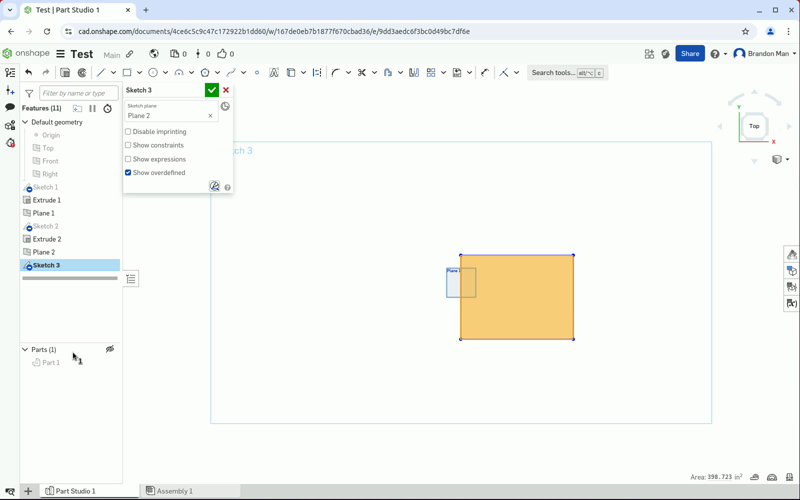
key(shift+y)
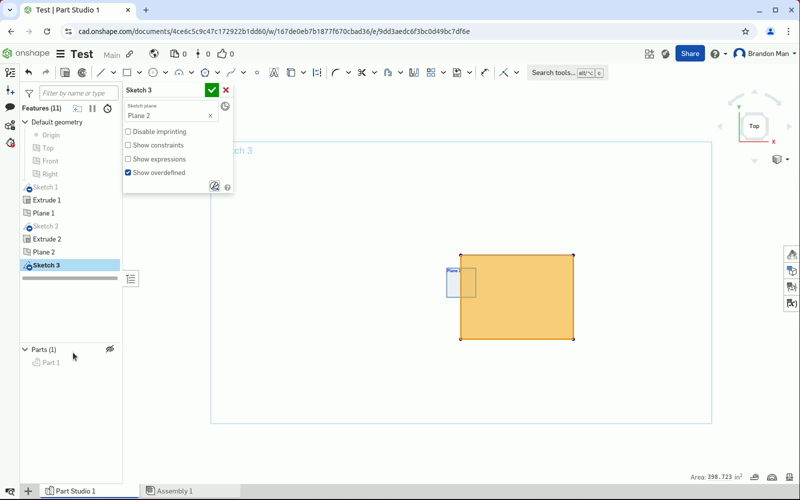
key(shift+e)
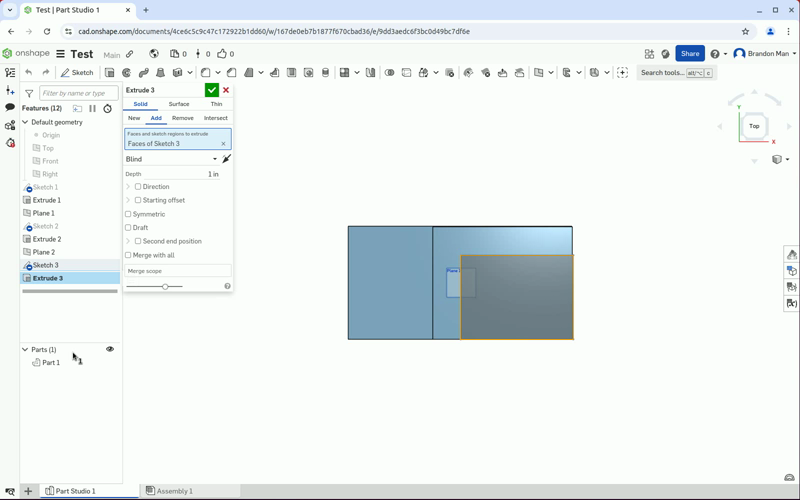
mouse_move(143, 106)
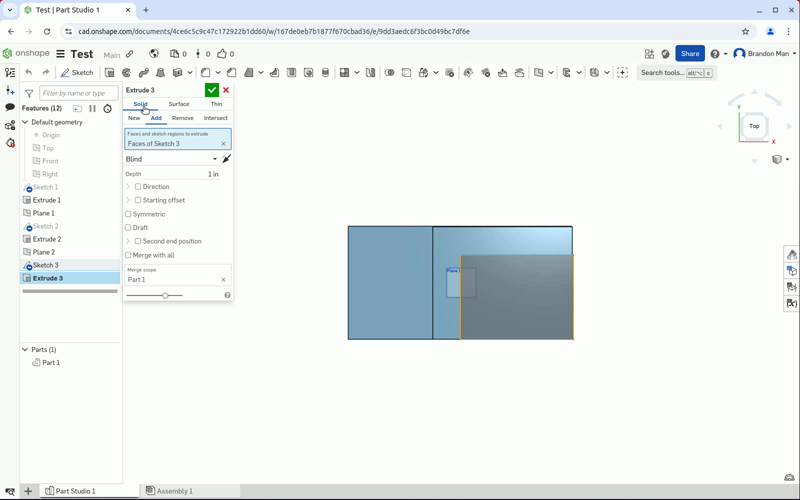
click(143, 106)
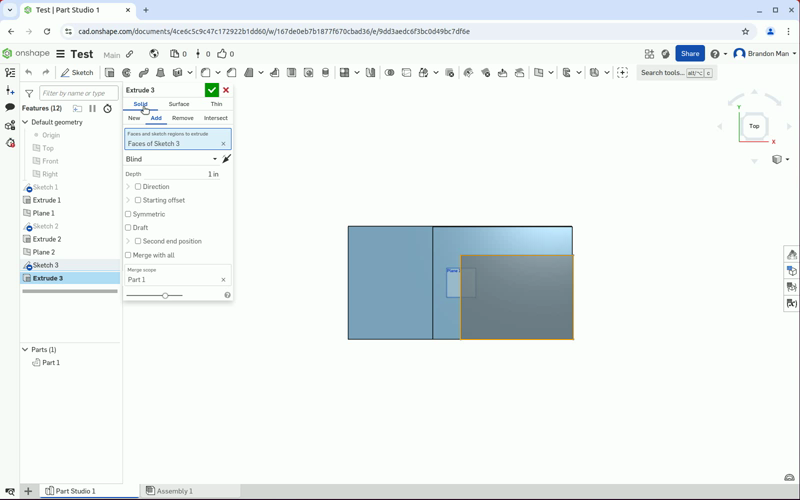
mouse_move(186, 120)
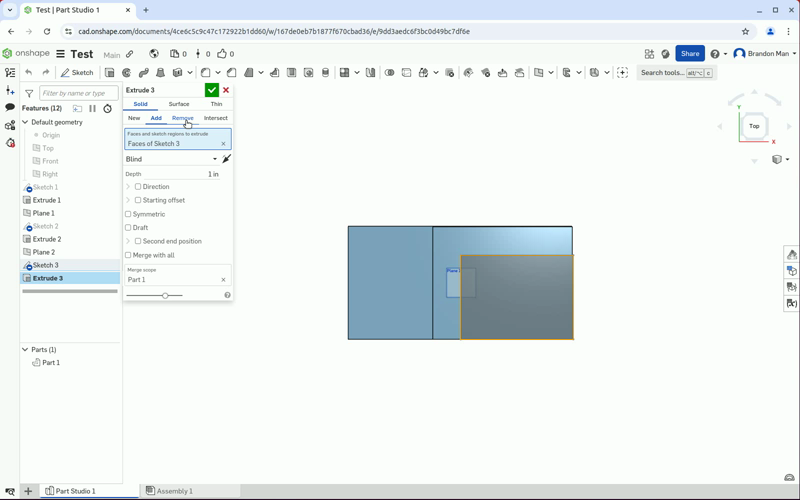
click(186, 120)
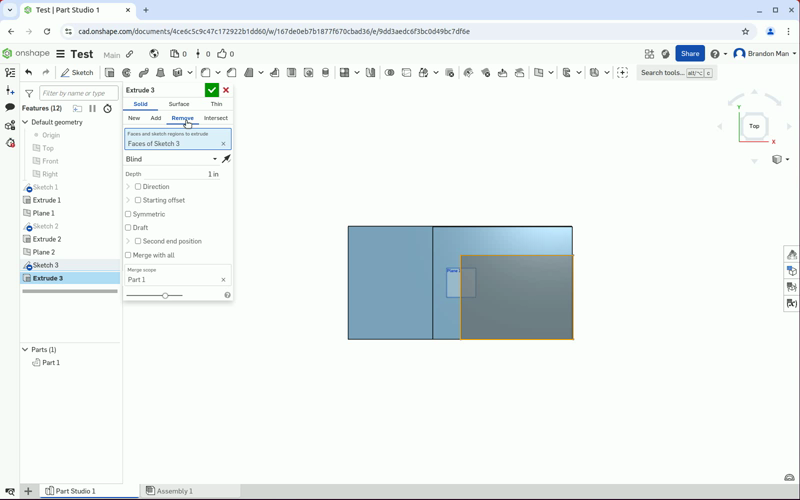
key(tab, 4)
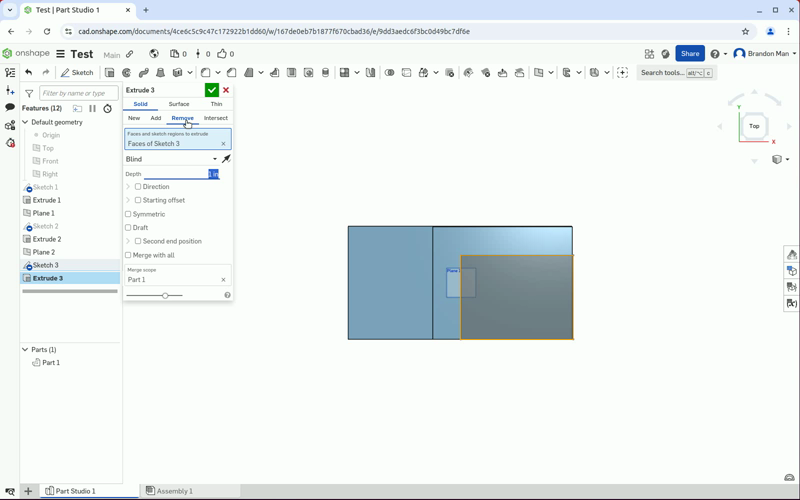
text(11.554)
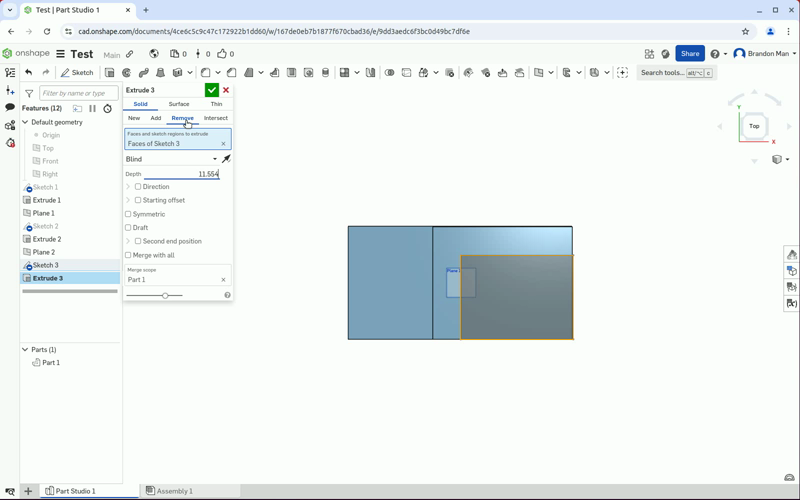
key(tab, 6)
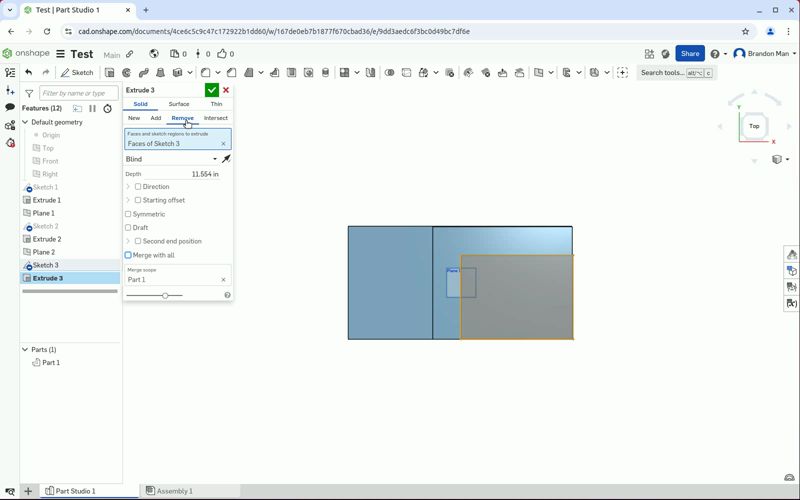
key(space)
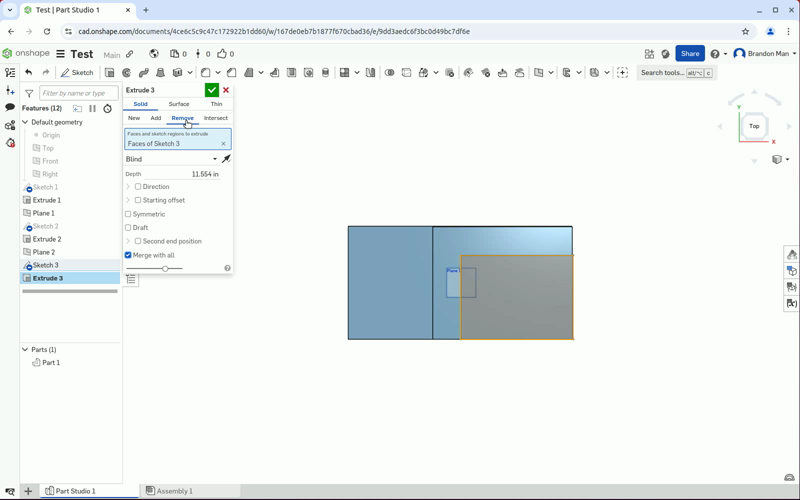
key(enter)
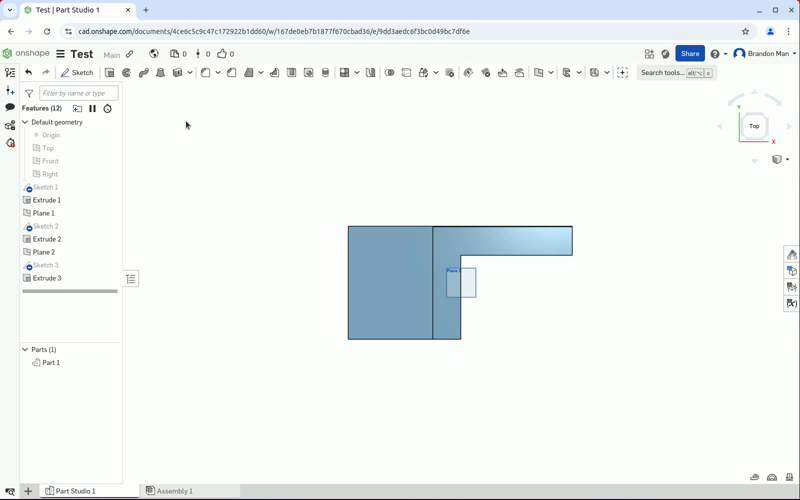
key(shift+h)
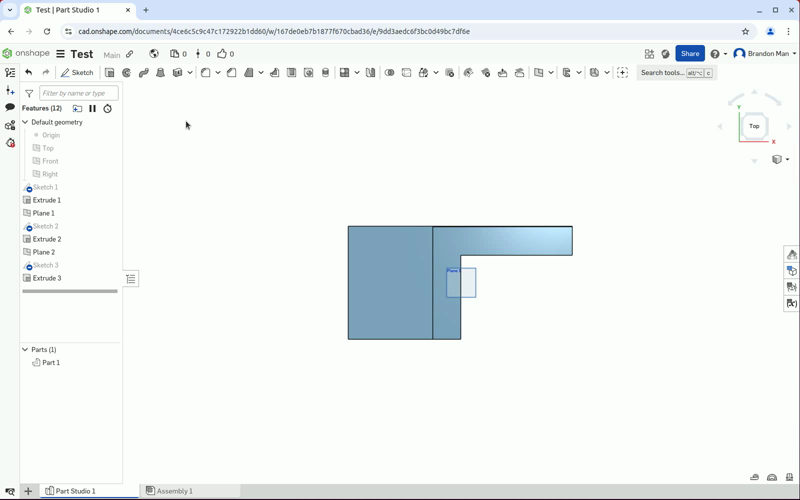
key(shift+h)
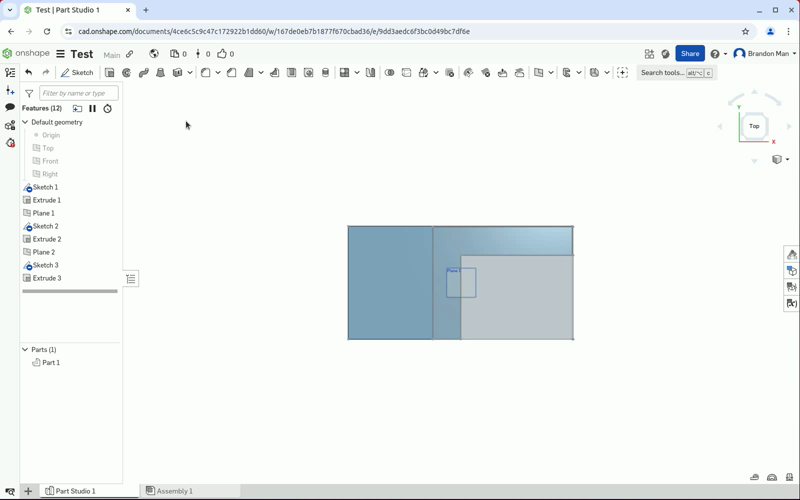
key(shift+7)
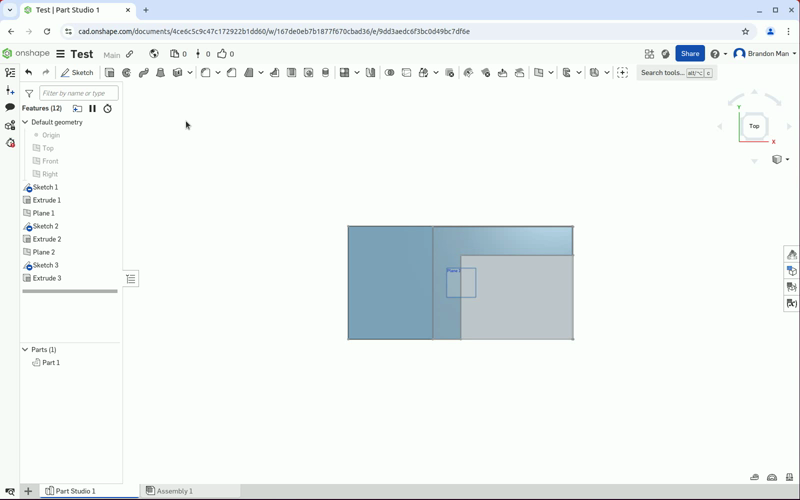
key(up, 3)
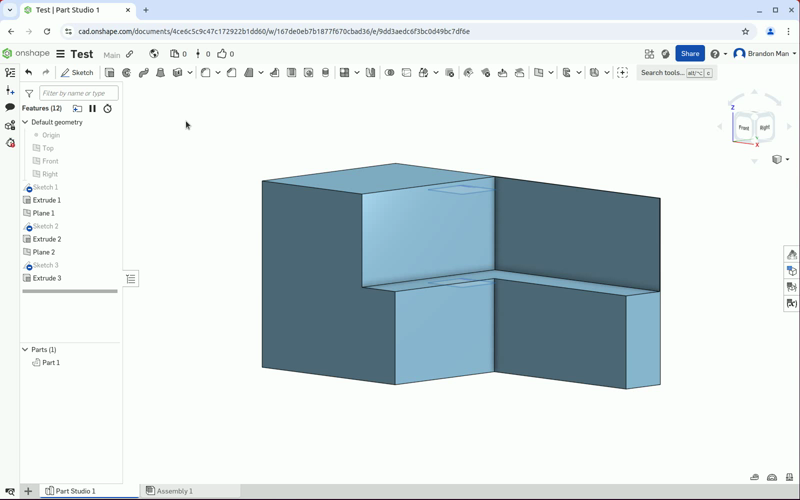
key(left, 3)
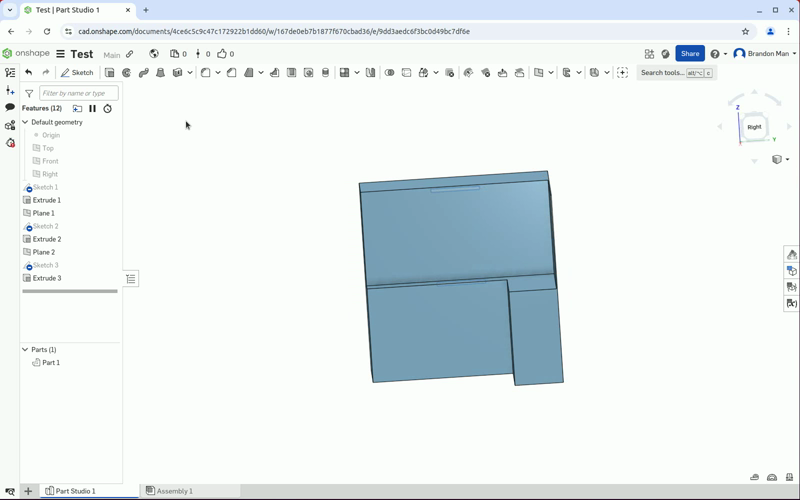
key(right, 3)
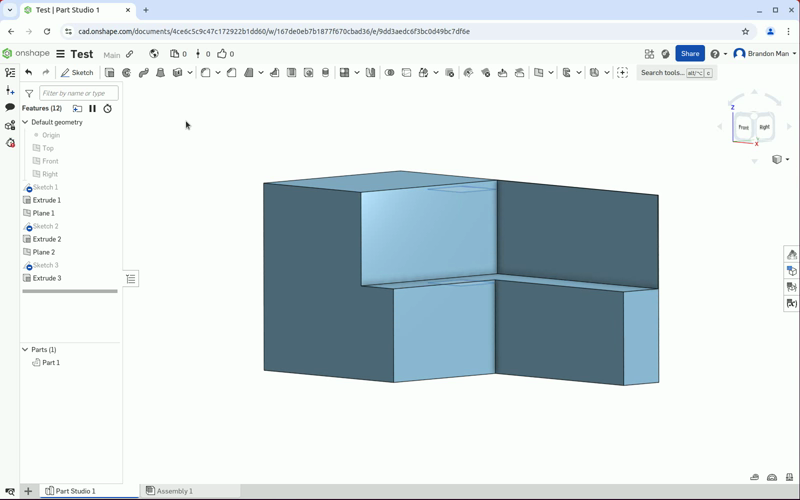
key(down, 3)
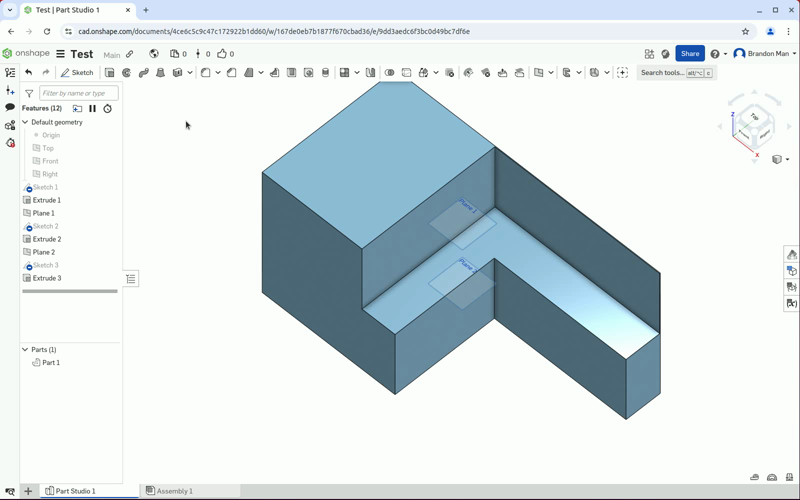
mouse_move(73, 189)
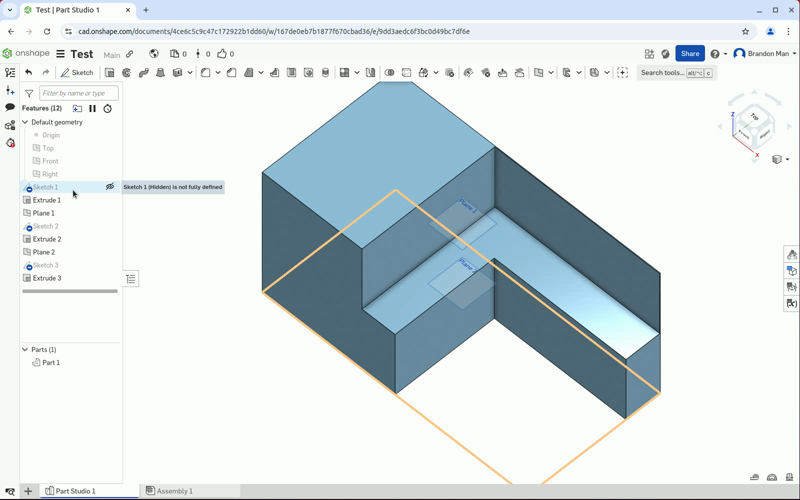
click(73, 189)